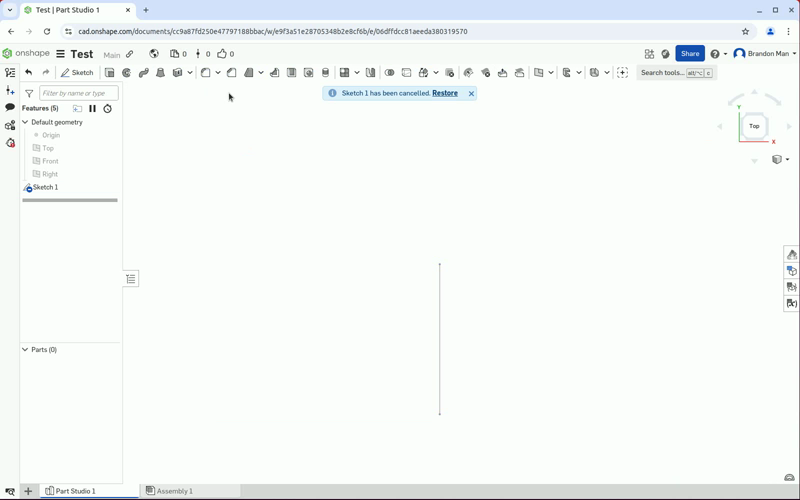
key(shift+h)
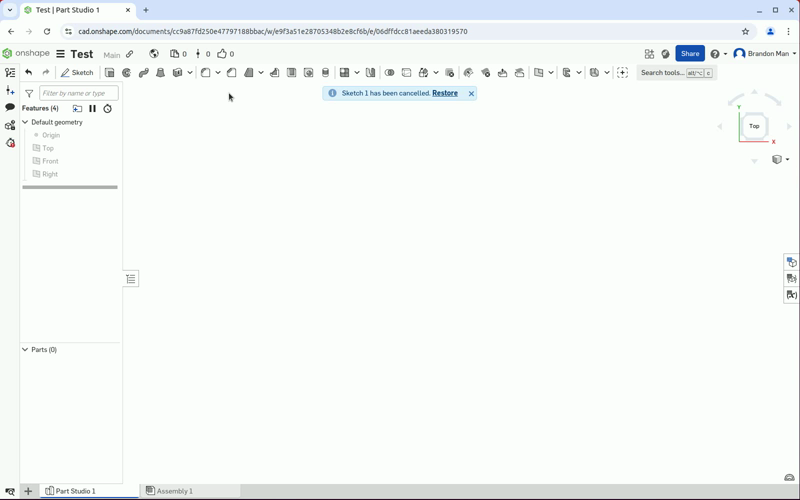
key(shift+s)
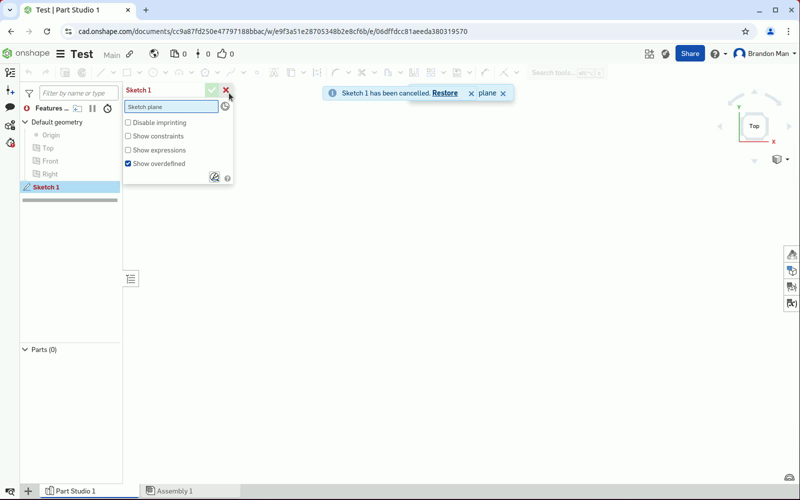
mouse_move(73, 150)
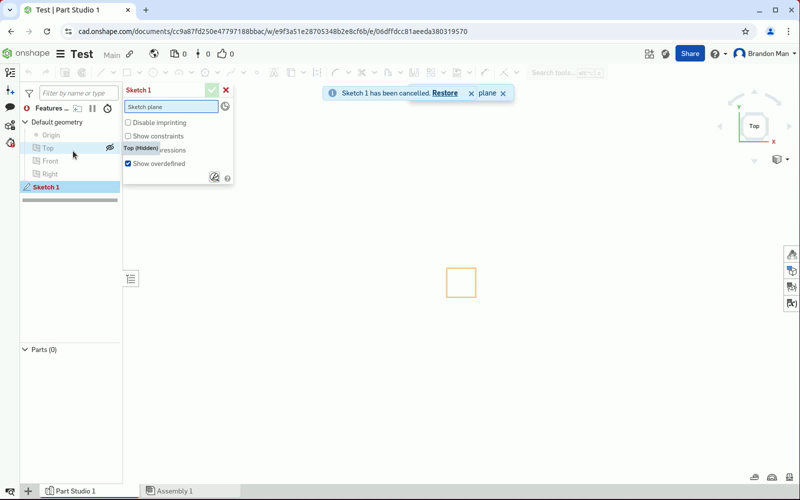
click(73, 150)
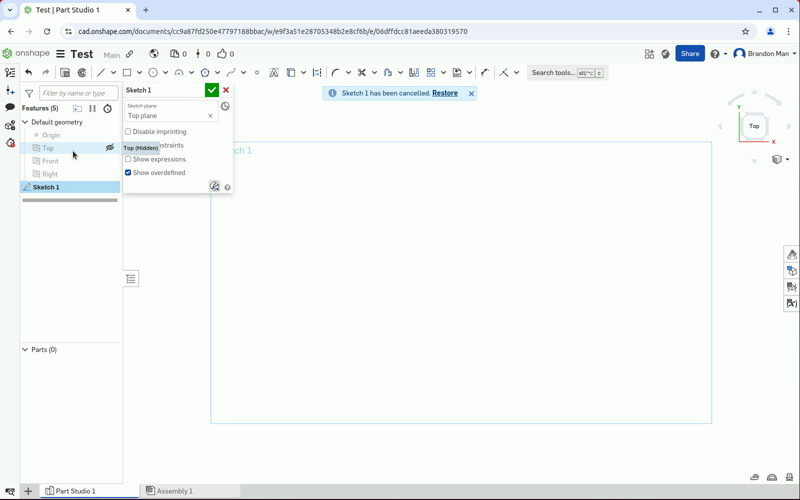
mouse_move(73, 352)
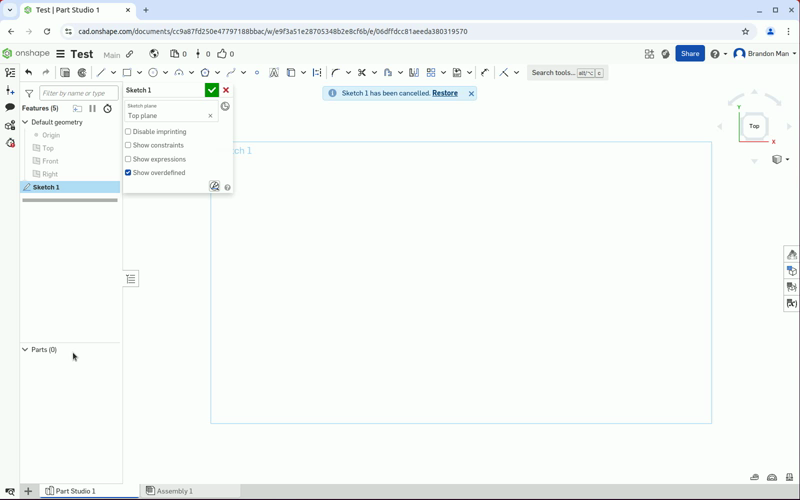
key(y)
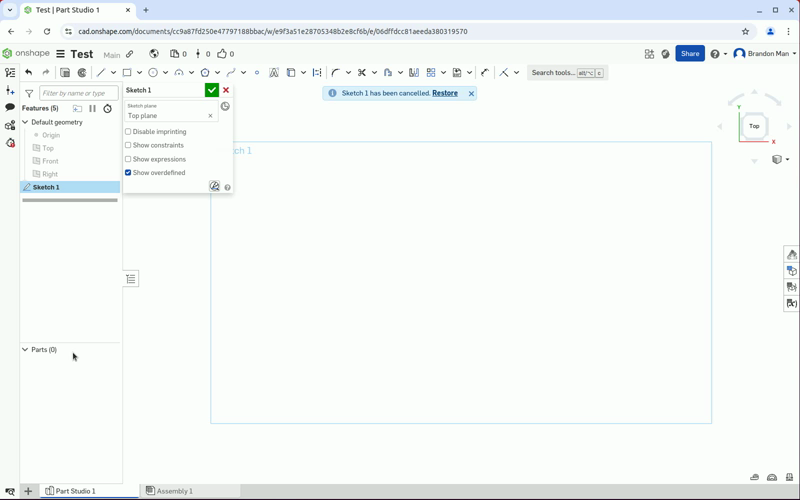
key(l)
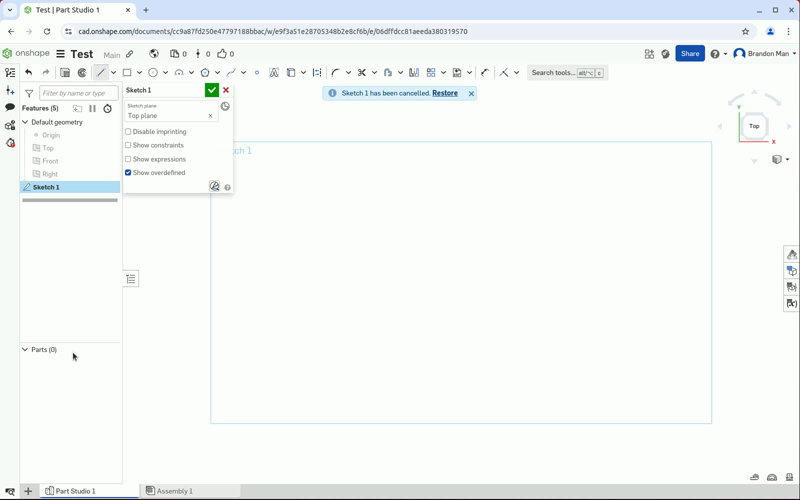
key_down(shift)
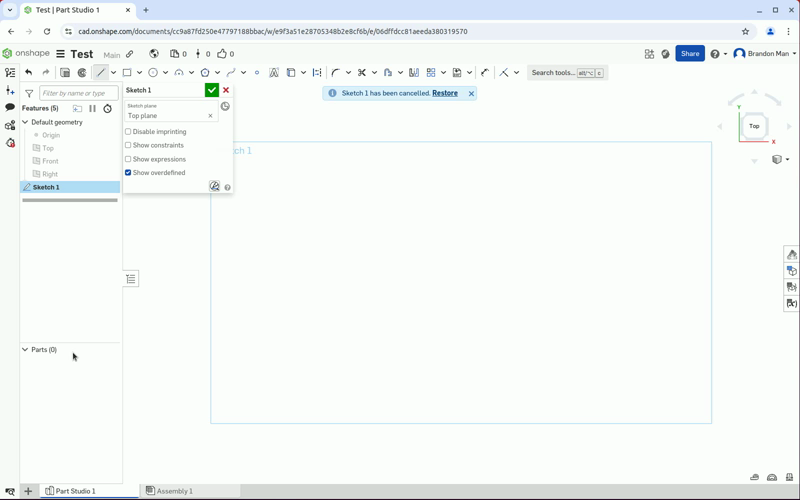
mouse_move(404, 353)
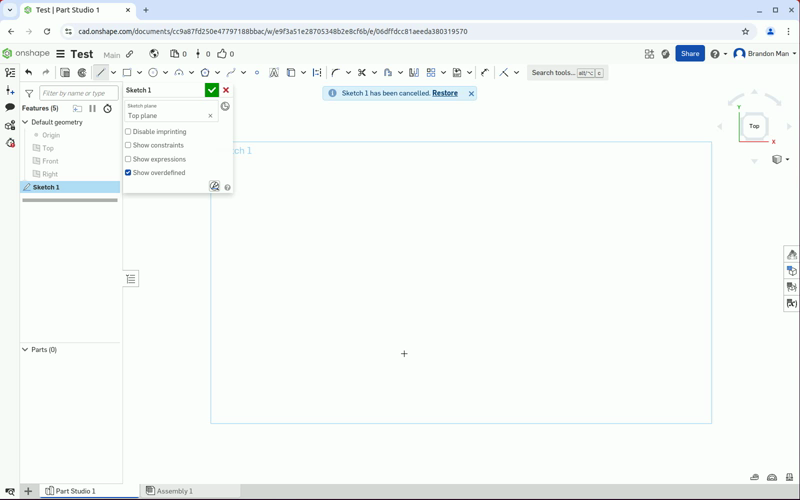
click(404, 353)
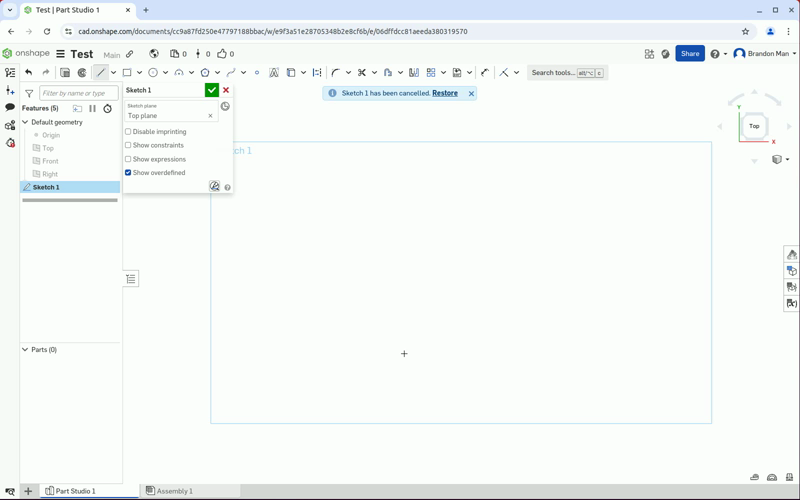
key_up(shift)
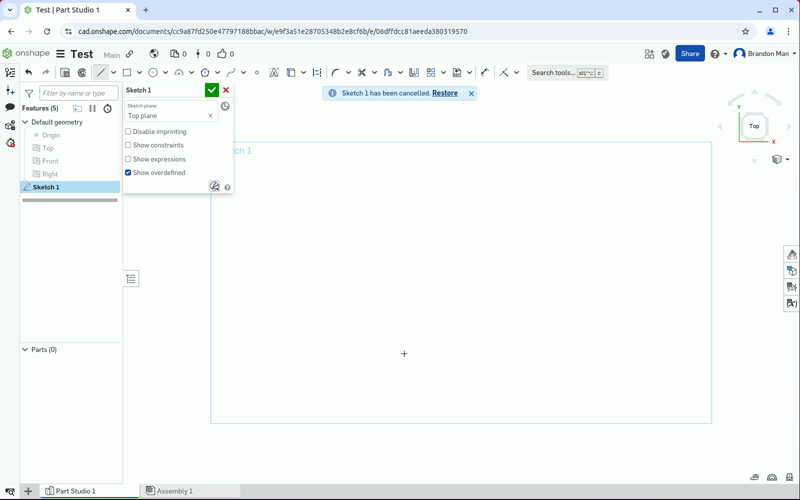
key_down(shift)
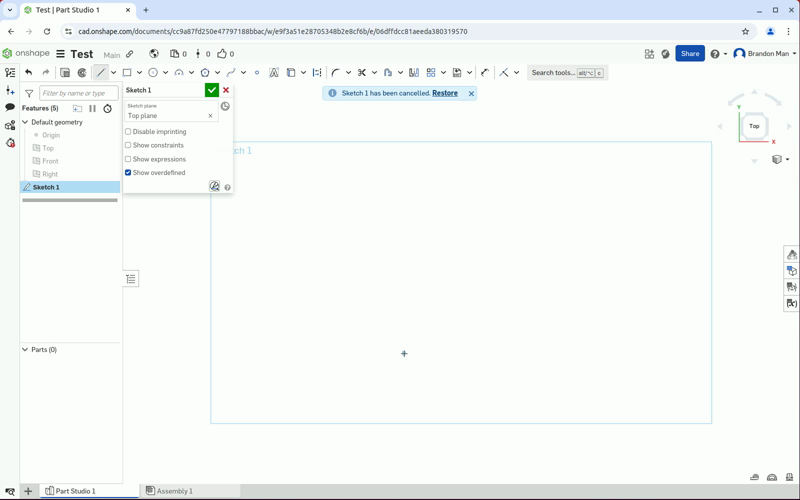
mouse_move(516, 353)
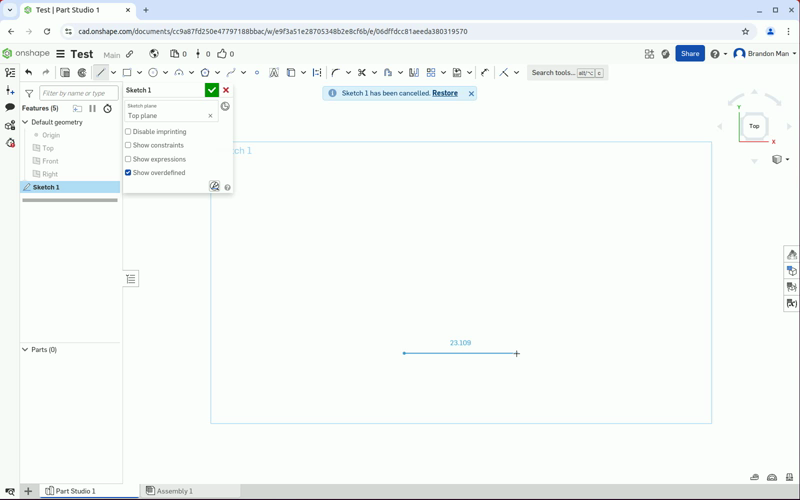
click(516, 353)
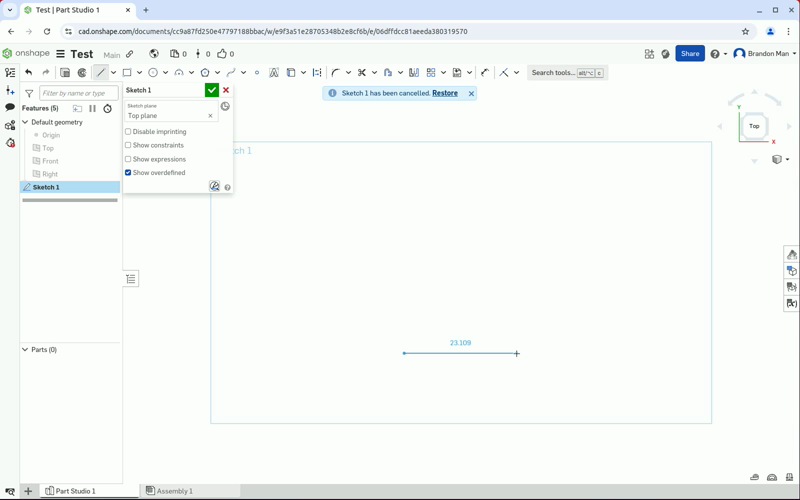
key_up(shift)
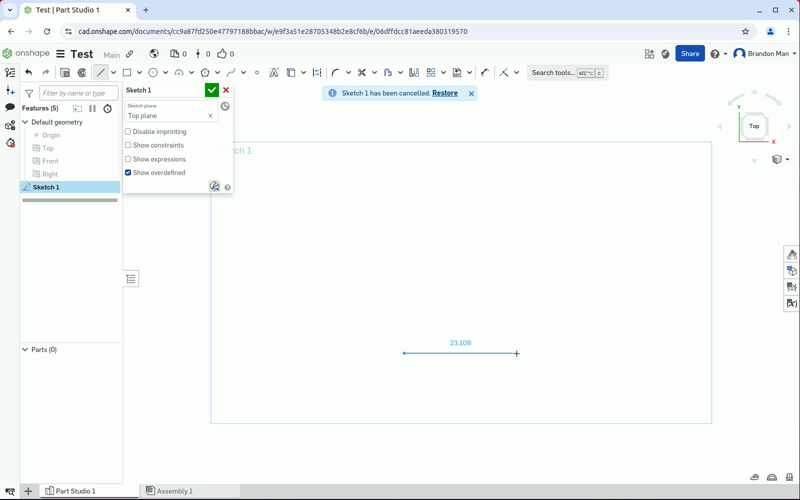
key_down(shift)
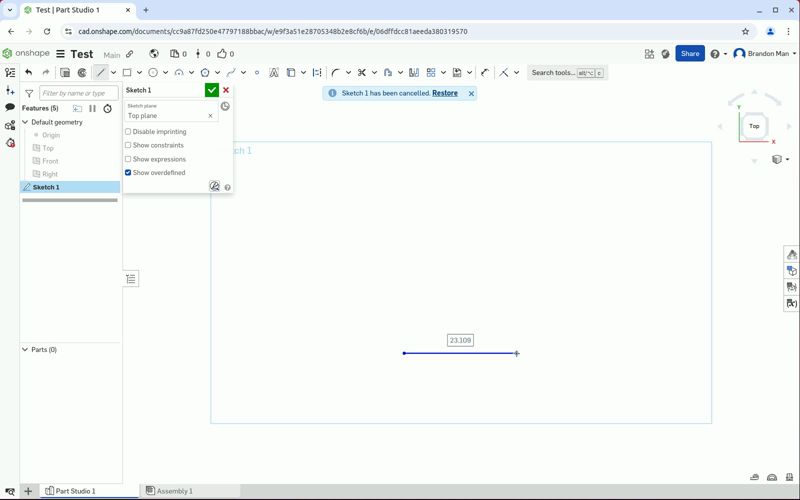
mouse_move(516, 213)
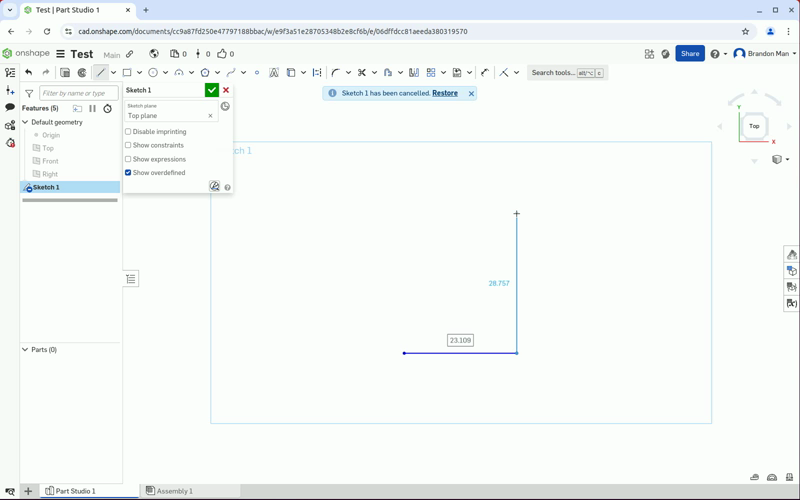
click(516, 213)
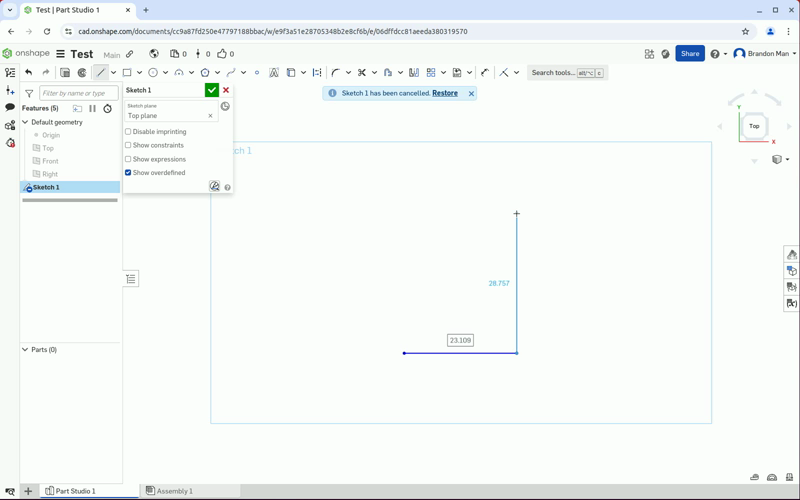
key_up(shift)
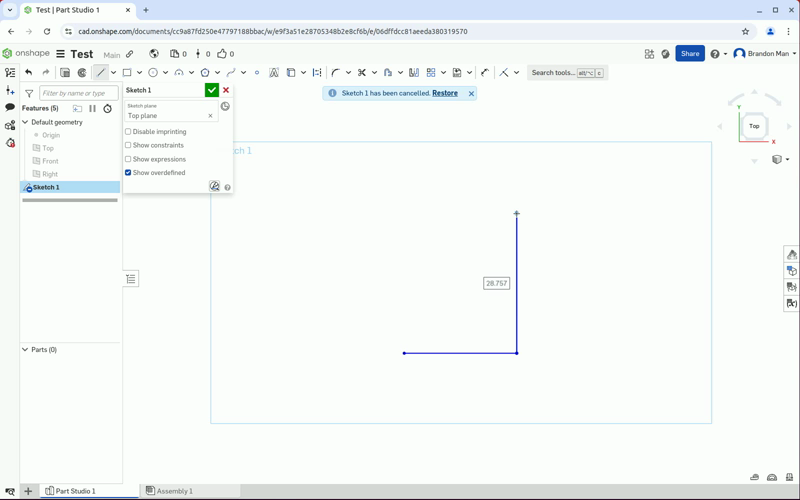
key_down(shift)
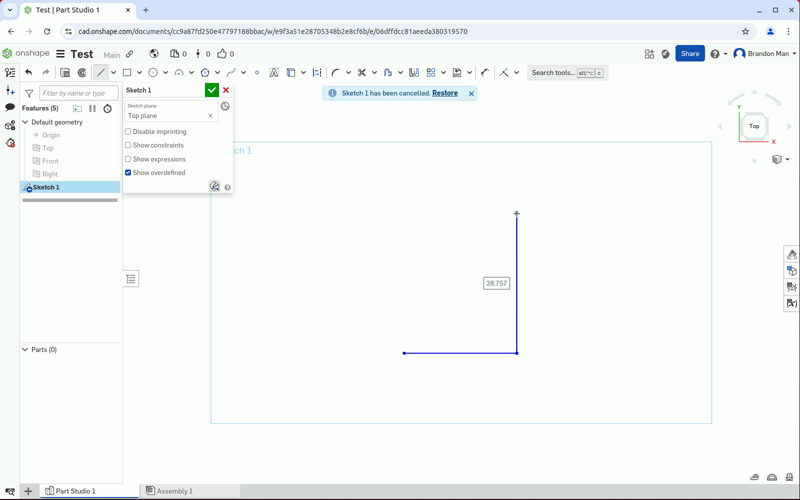
mouse_move(404, 213)
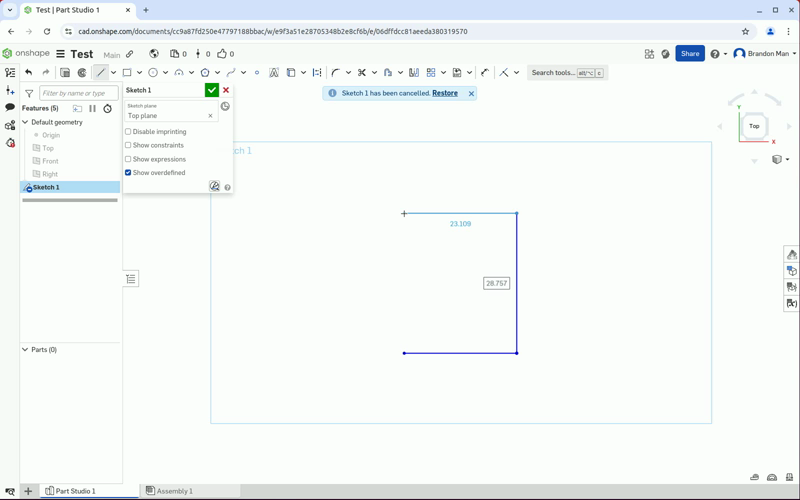
click(404, 213)
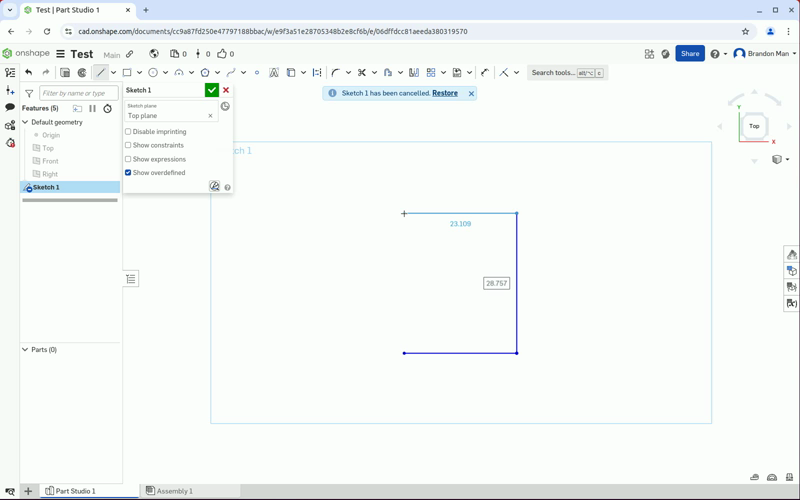
key_up(shift)
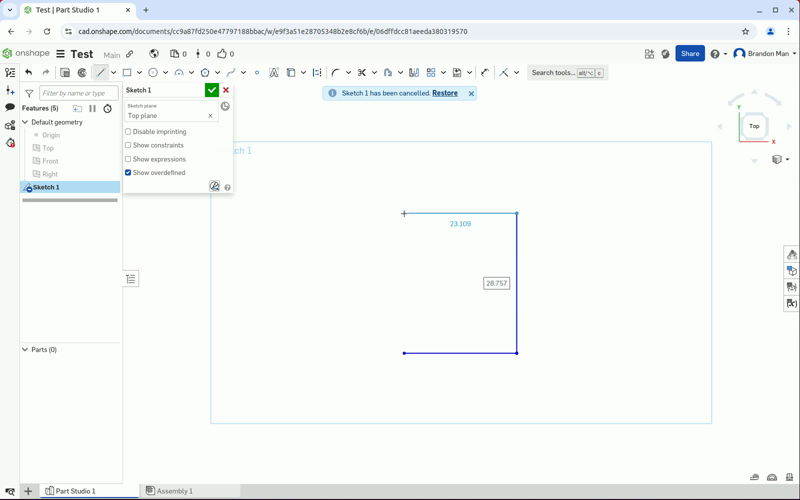
key_down(shift)
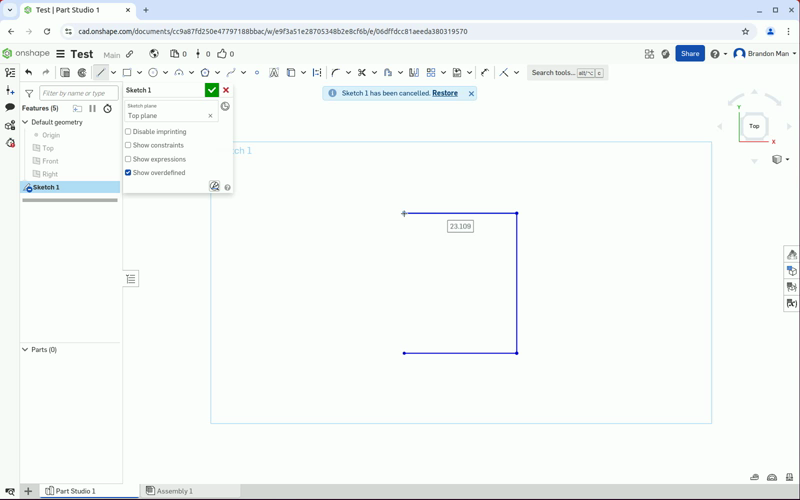
mouse_move(404, 353)
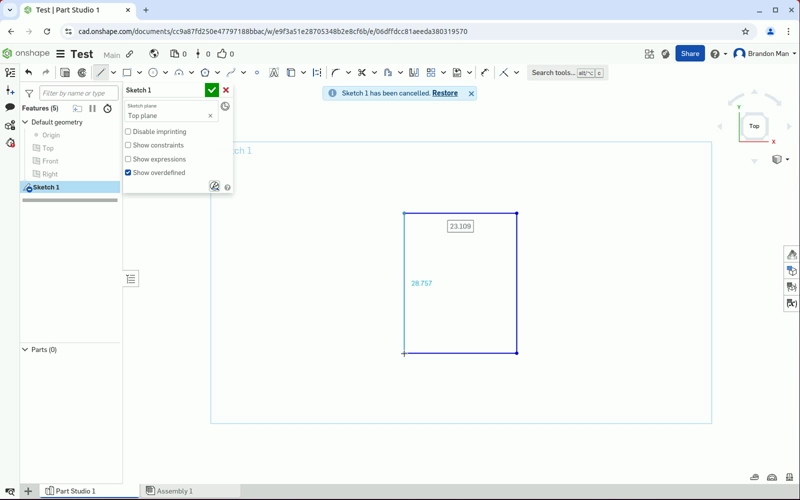
key_up(shift)
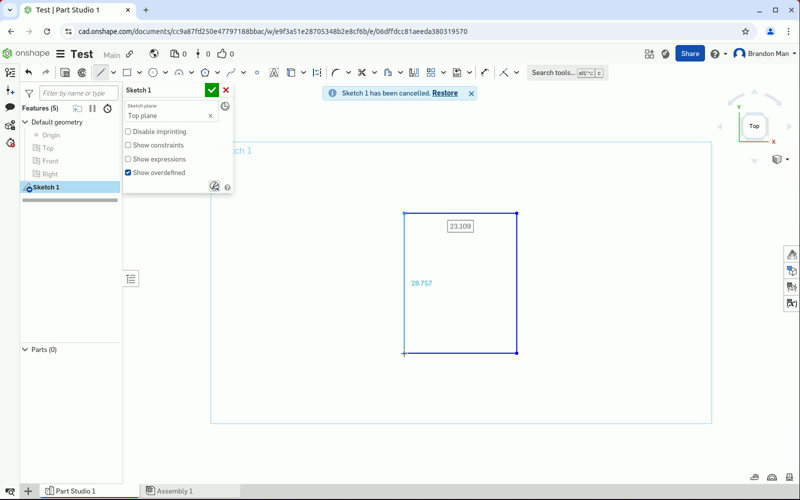
click(404, 353)
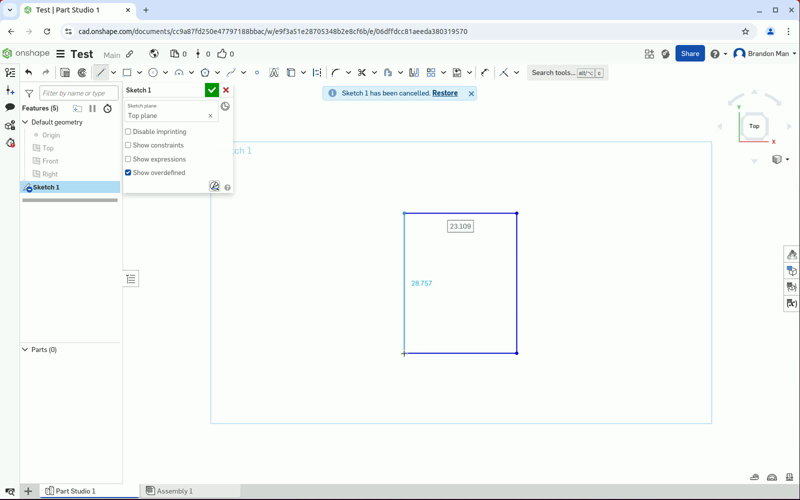
key(esc)
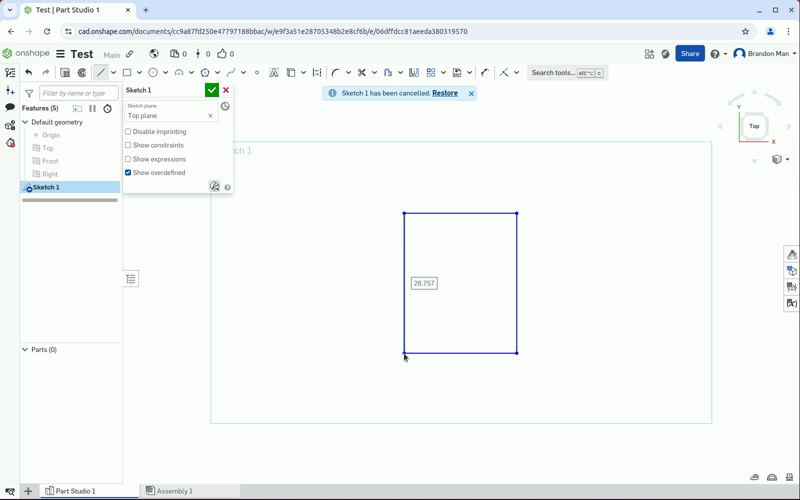
mouse_move(424, 295)
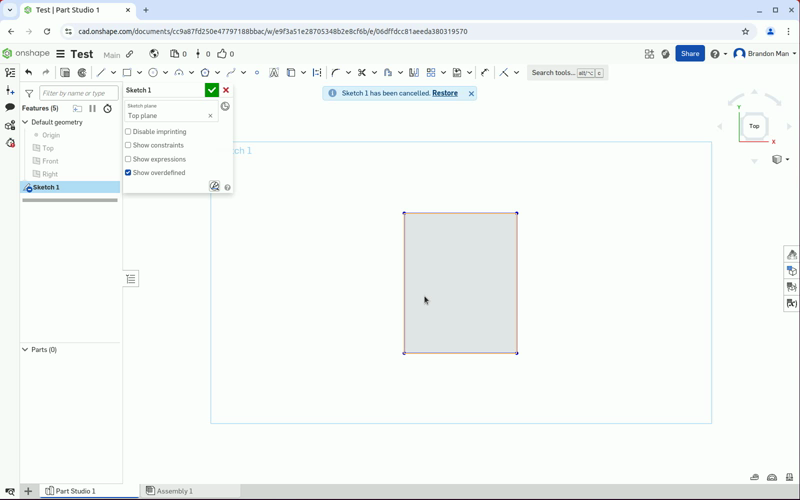
click(424, 295)
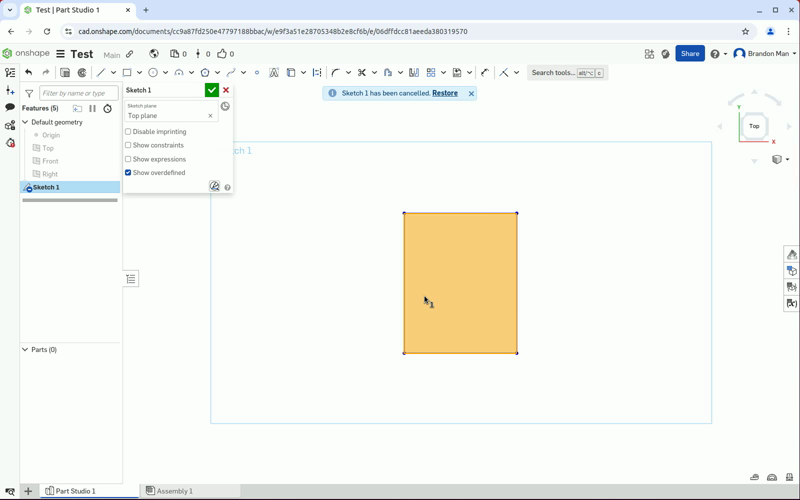
mouse_move(73, 352)
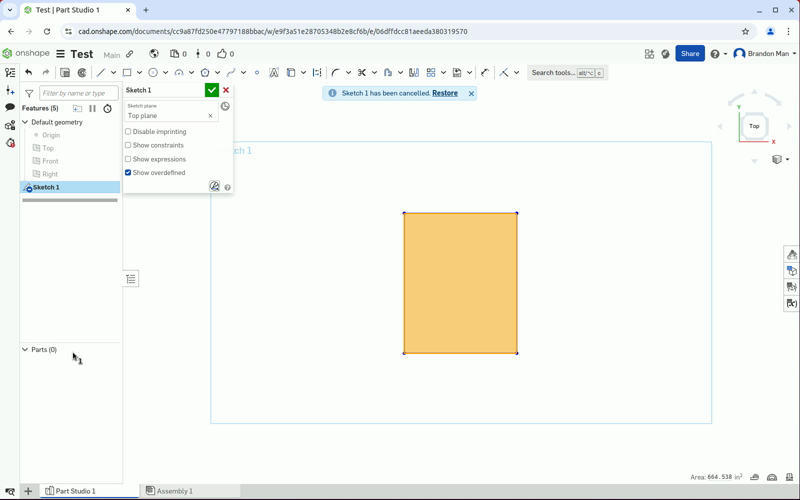
key(shift+y)
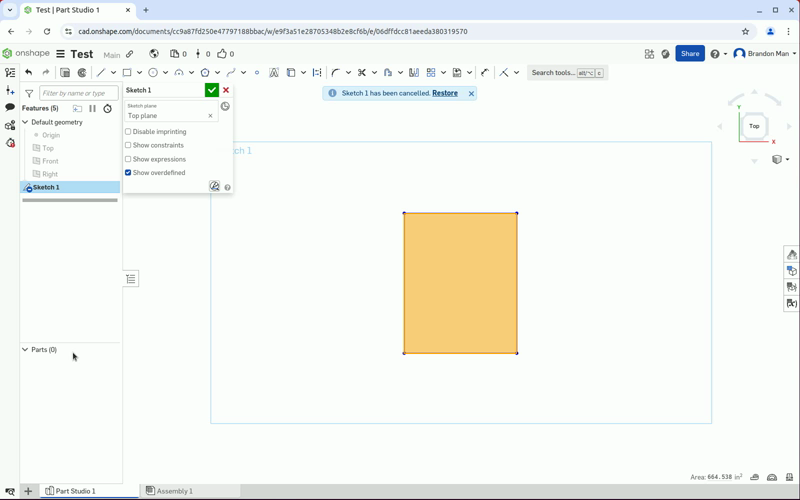
key(shift+e)
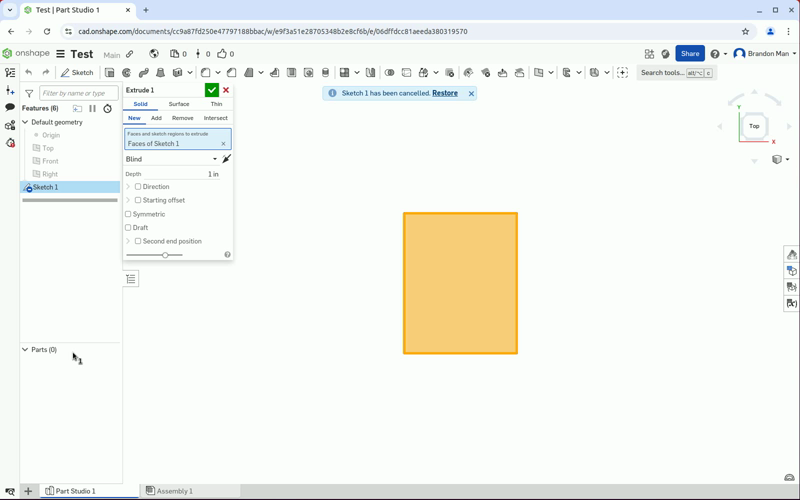
mouse_move(143, 106)
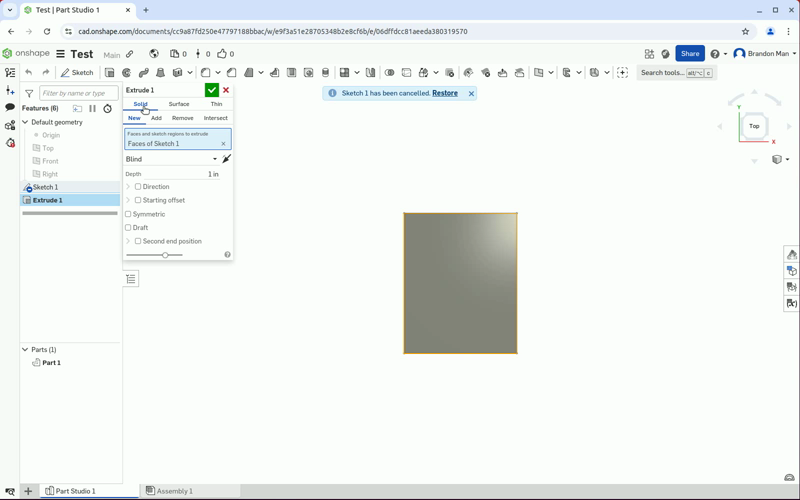
click(143, 106)
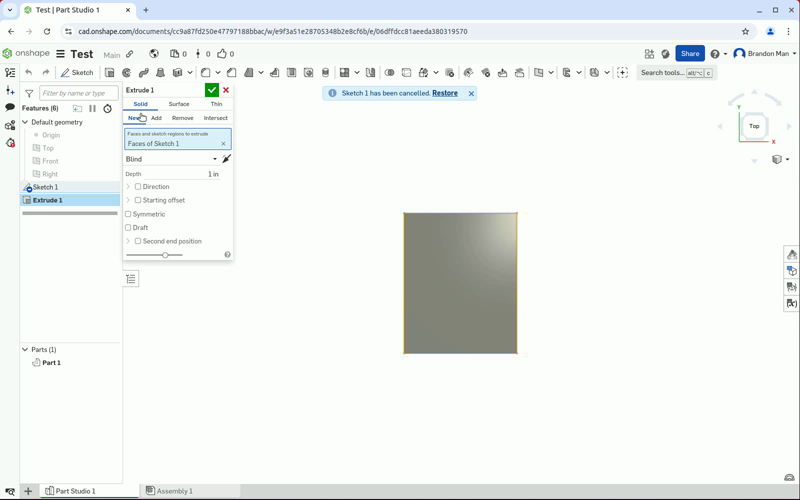
mouse_move(137, 120)
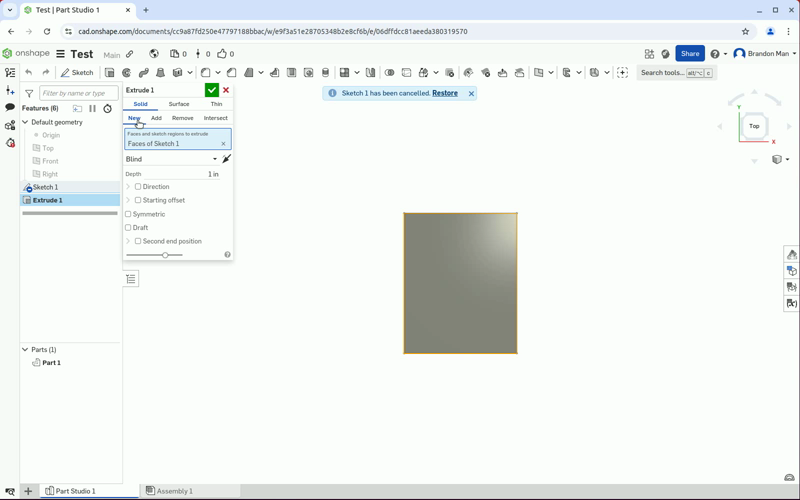
click(137, 120)
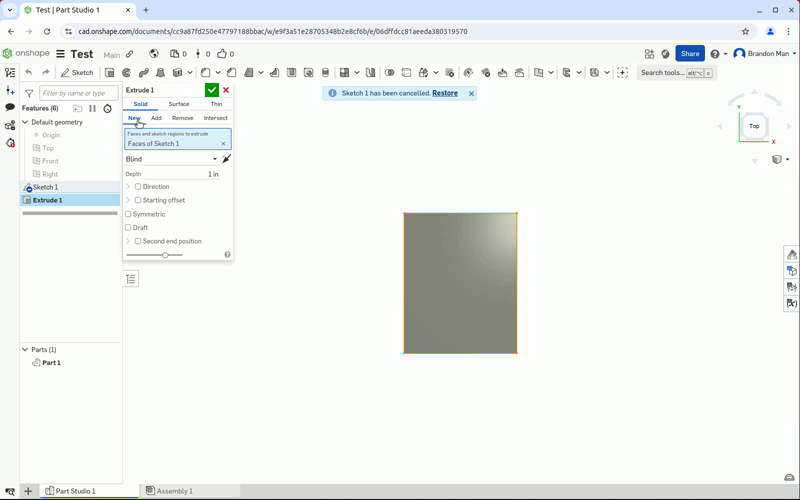
key(tab, 4)
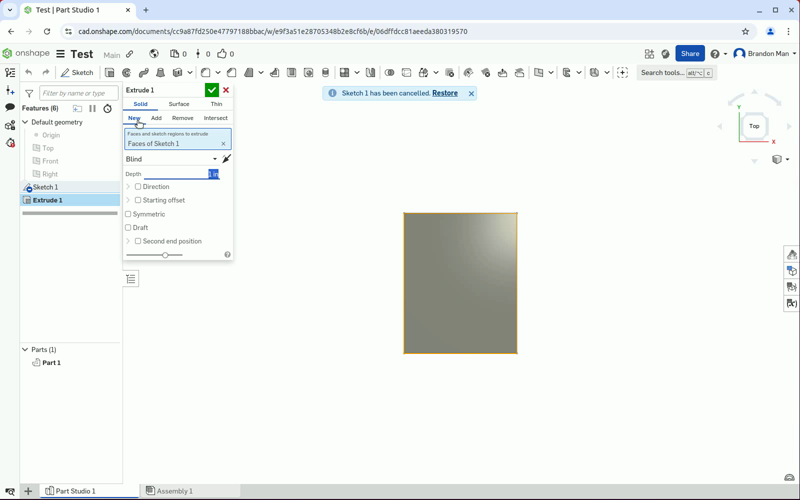
text(23.108)
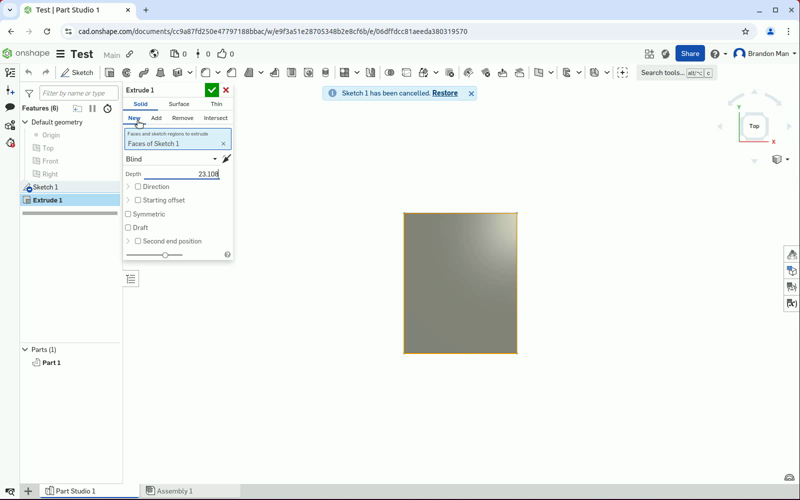
key(enter)
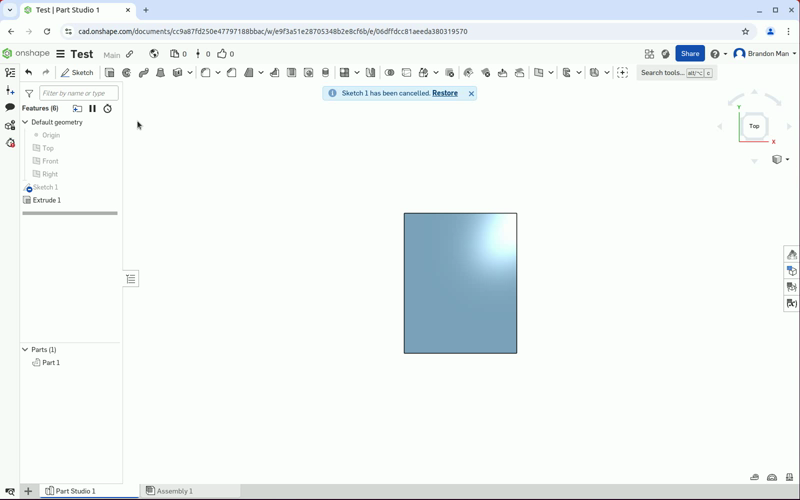
key(shift+h)
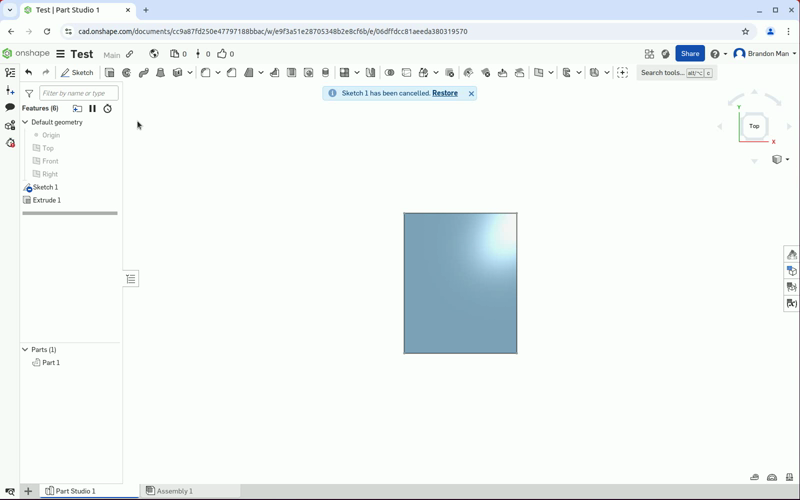
key(shift+h)
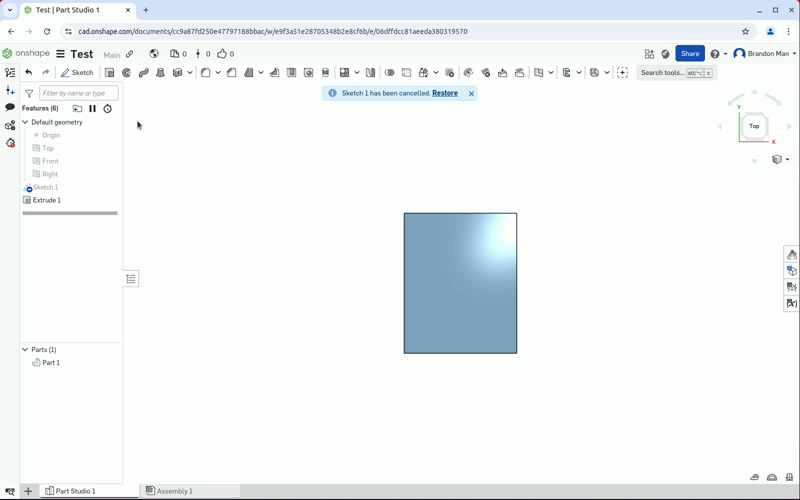
mouse_move(73, 189)
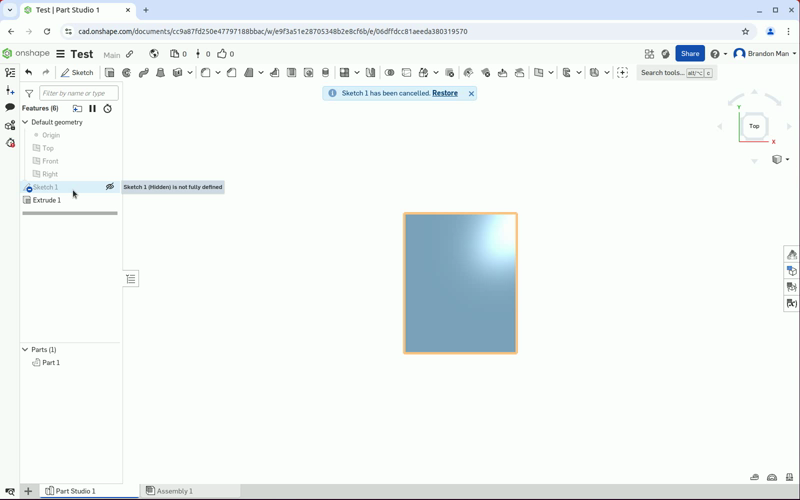
click(73, 189)
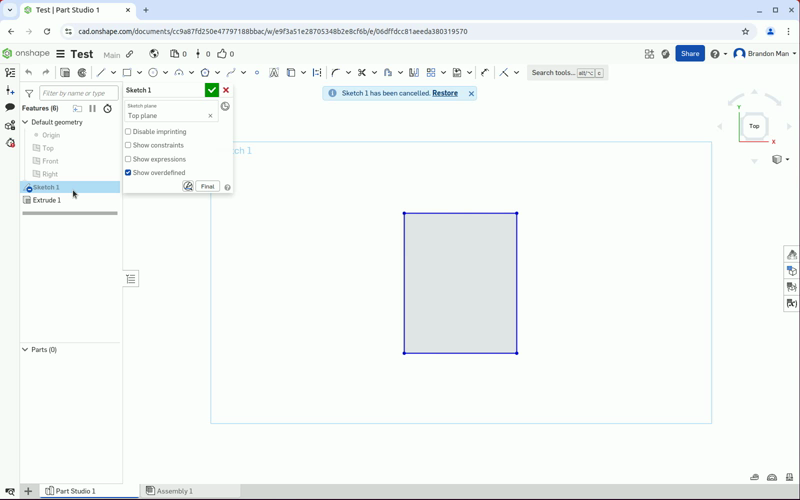
mouse_move(229, 92)
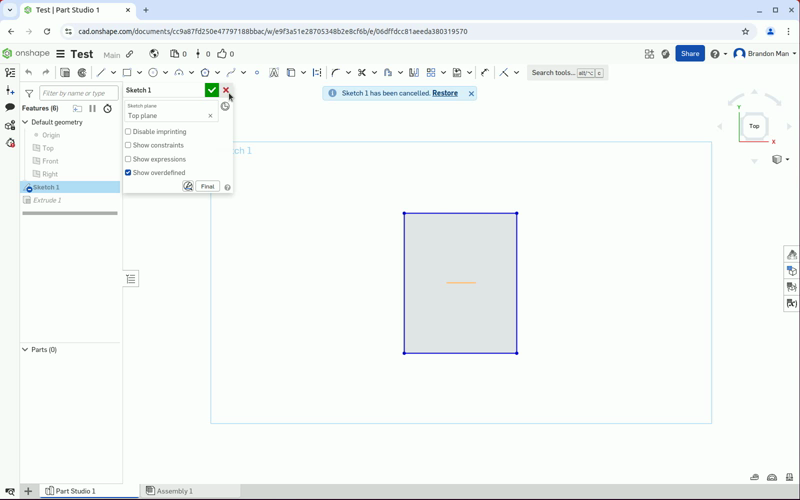
click(229, 92)
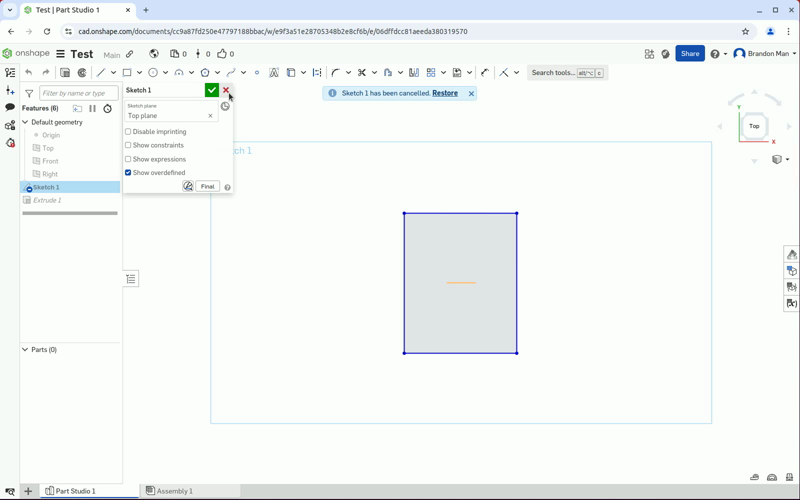
key(shift+s)
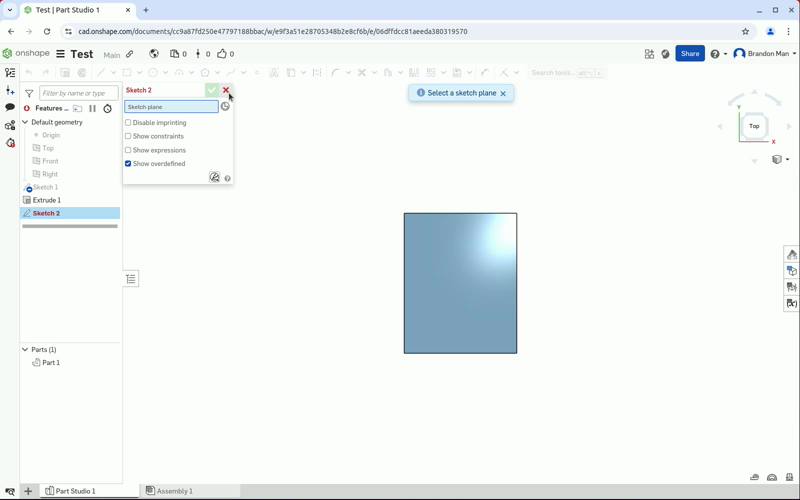
mouse_move(73, 150)
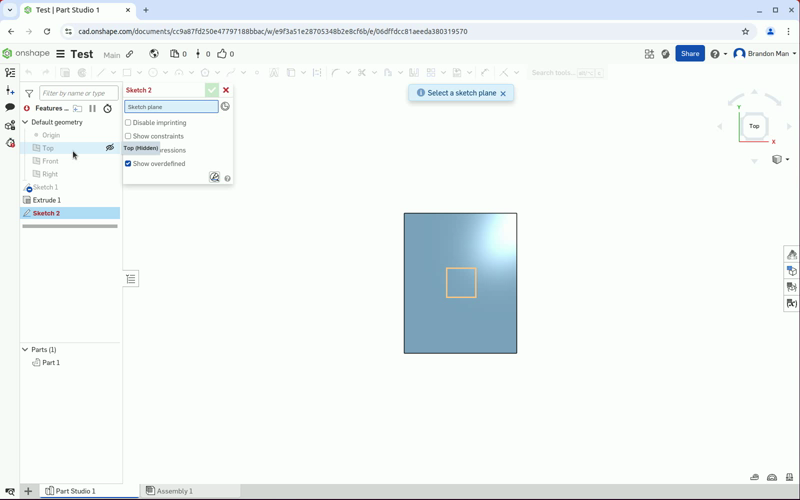
click(73, 150)
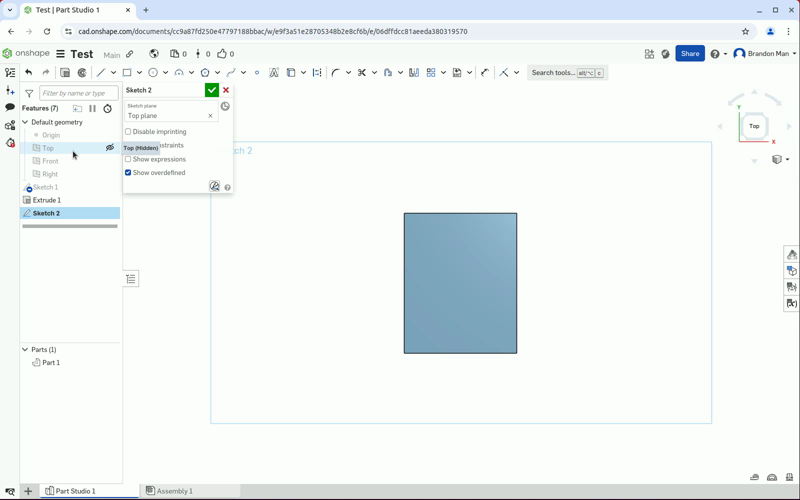
mouse_move(73, 352)
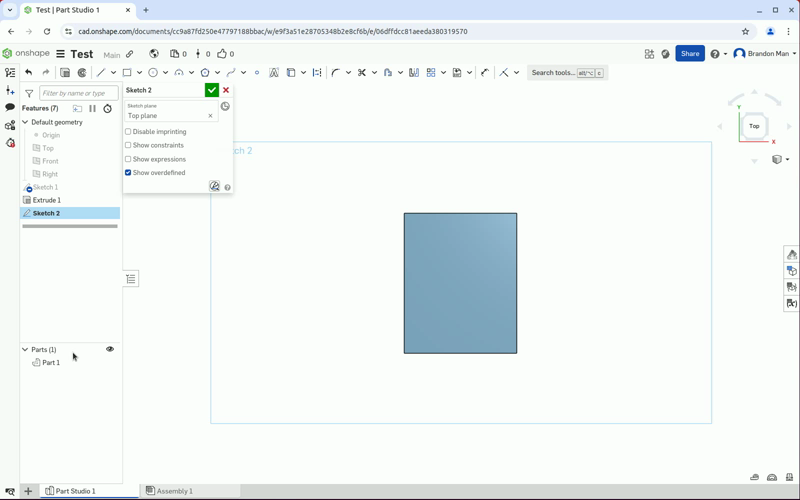
key(y)
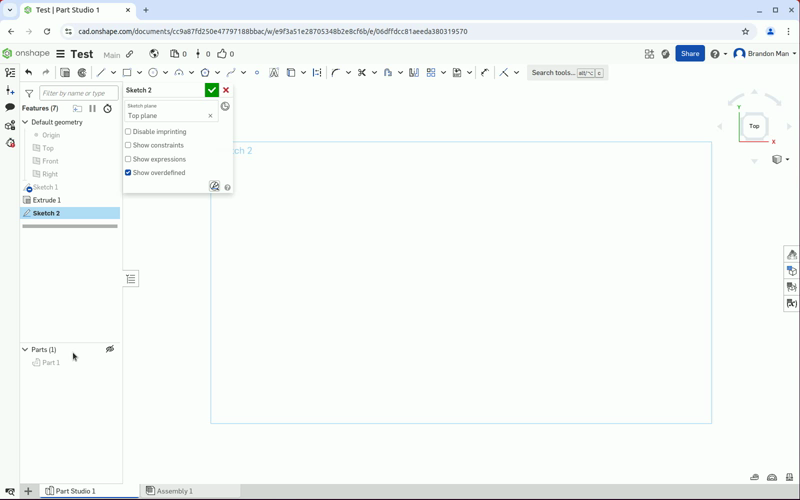
key(l)
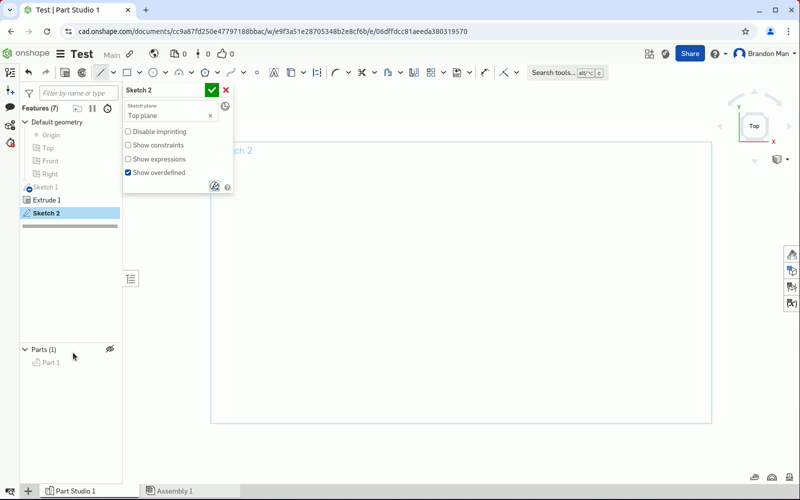
key_down(shift)
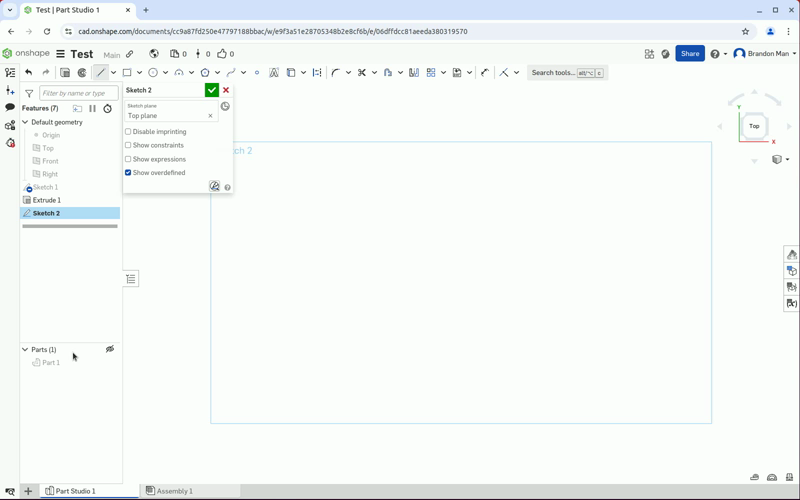
mouse_move(404, 212)
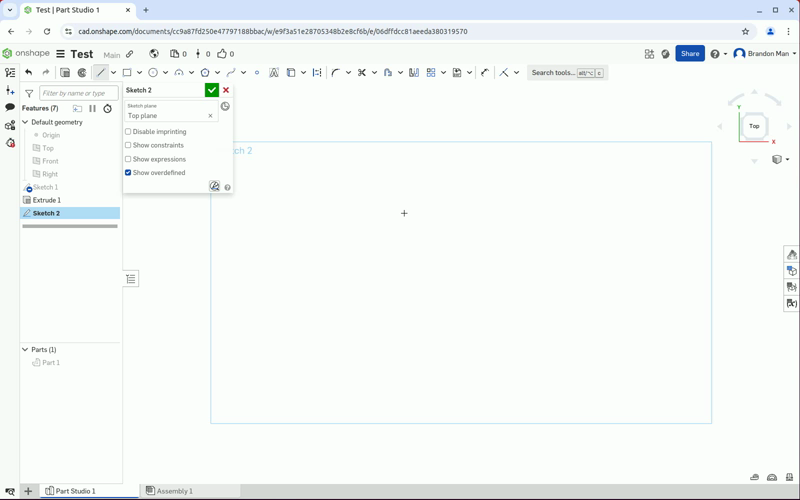
click(404, 212)
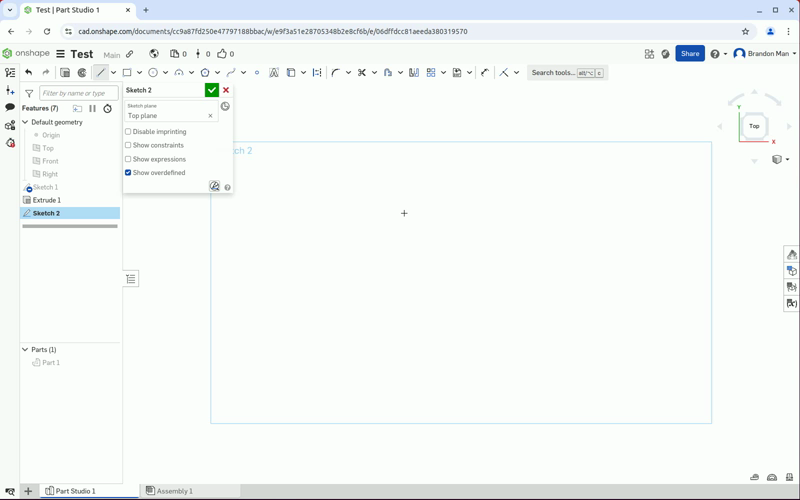
key_up(shift)
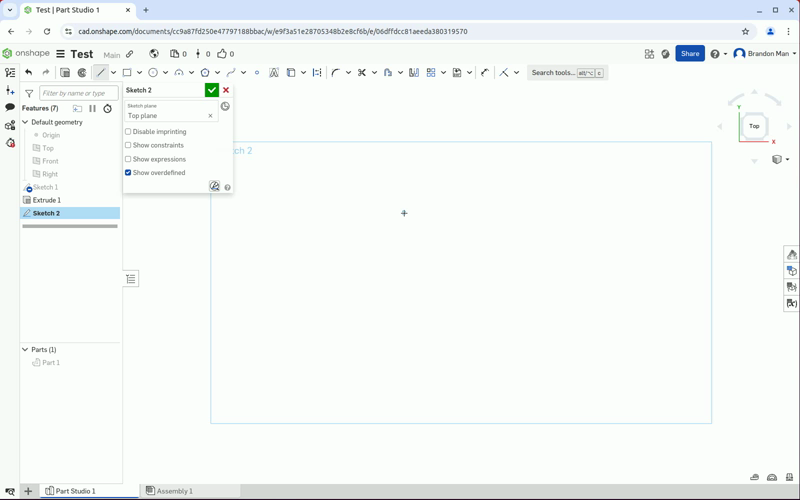
key_down(shift)
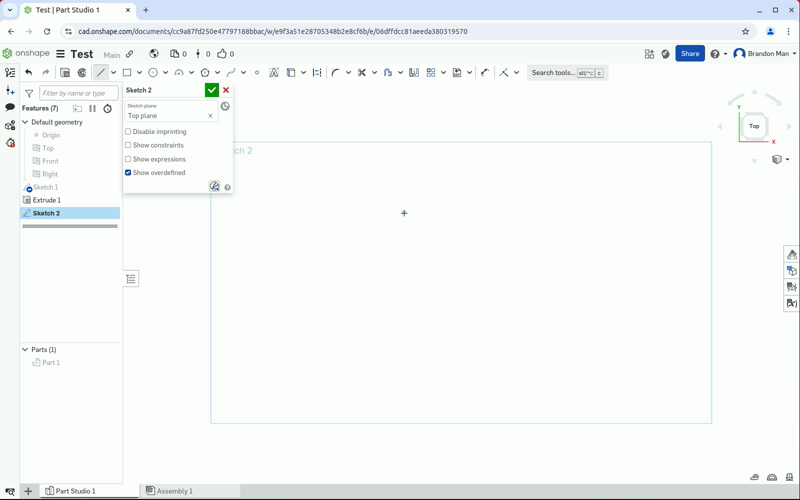
mouse_move(516, 212)
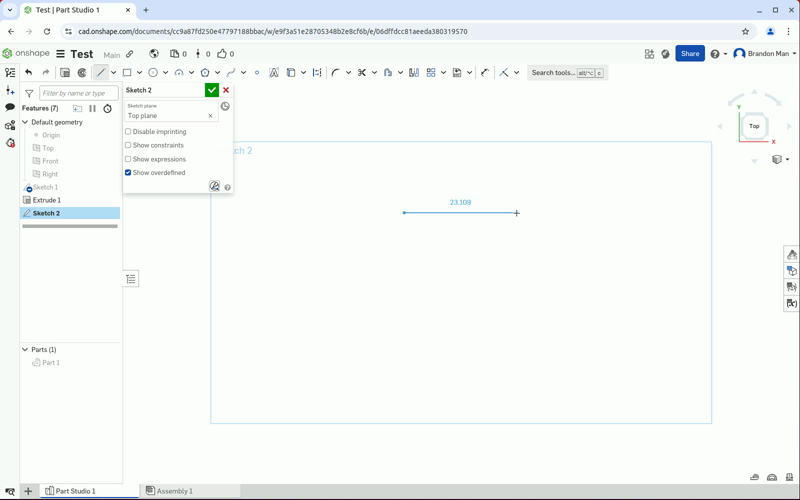
click(516, 212)
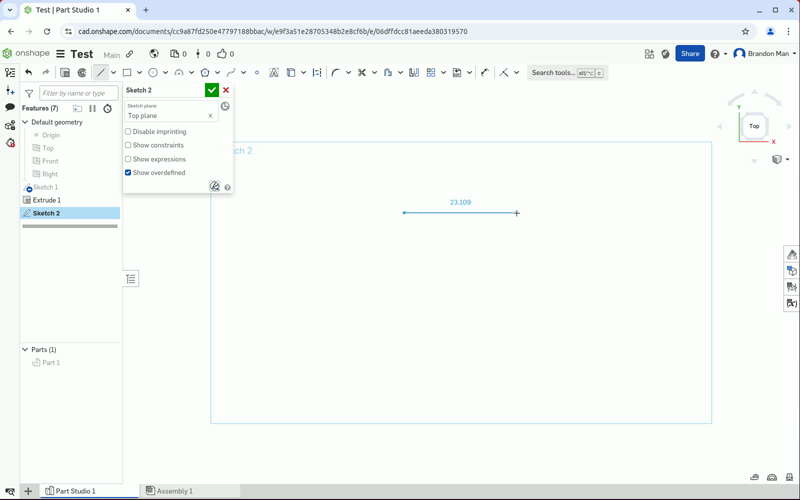
key_up(shift)
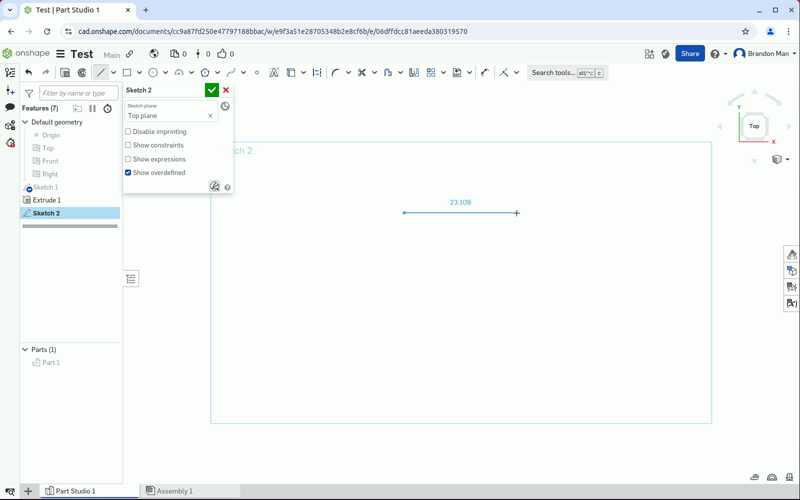
key_down(shift)
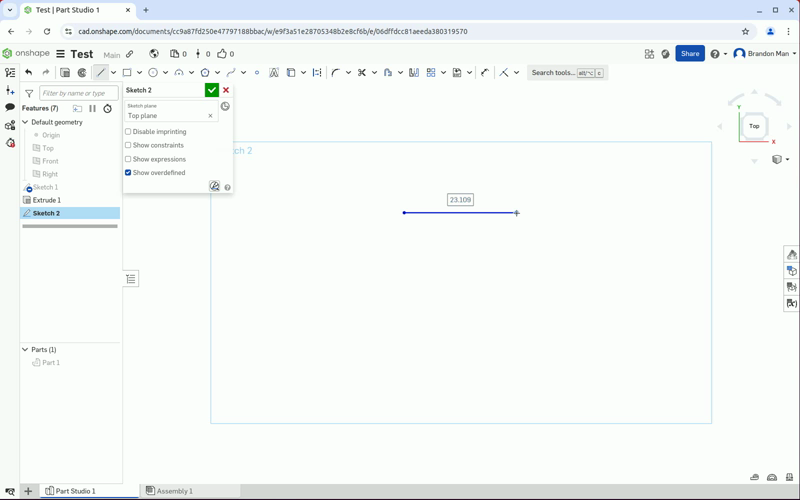
mouse_move(546, 212)
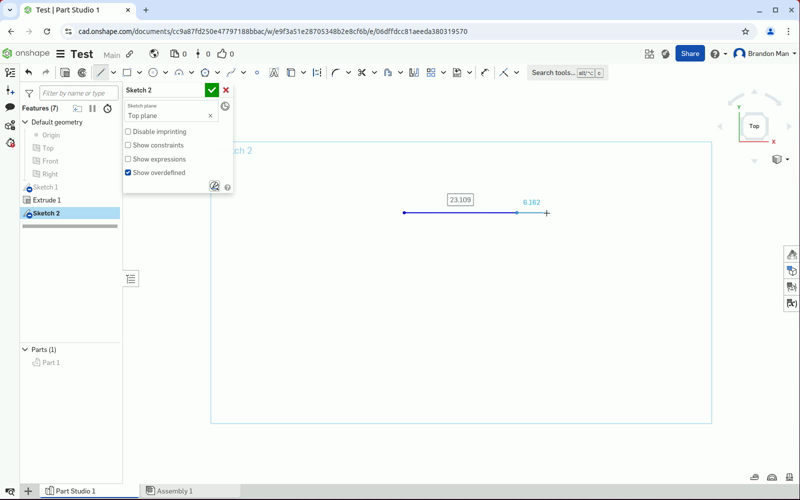
mouse_move(516, 169)
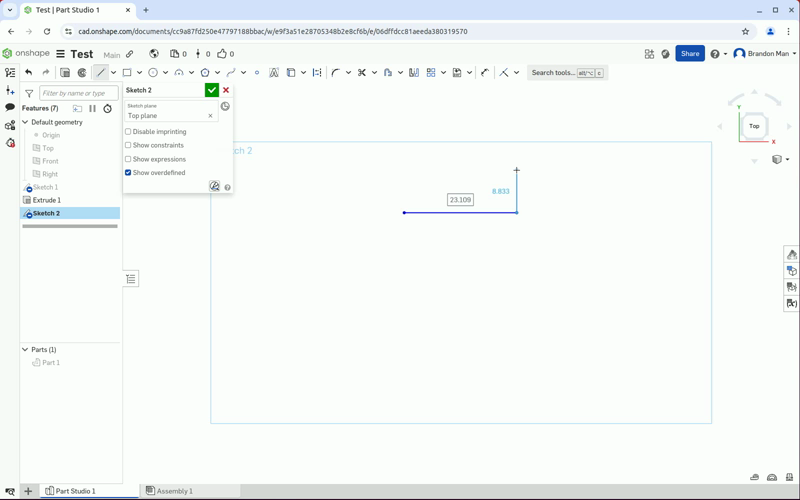
click(516, 169)
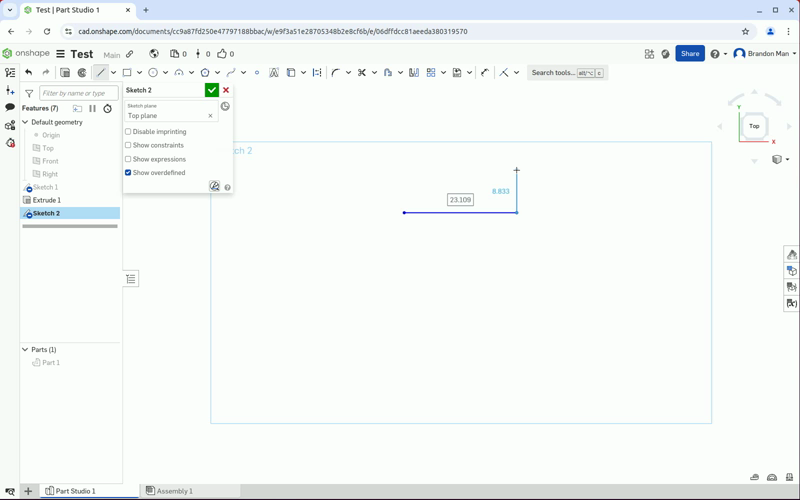
key_up(shift)
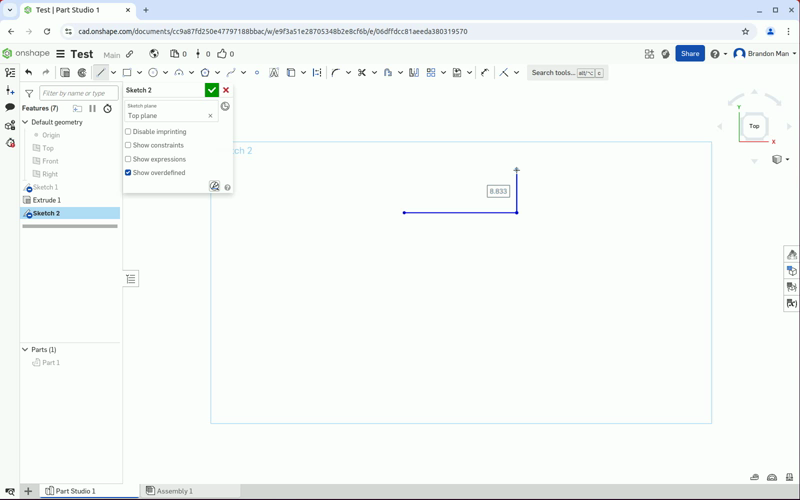
key_down(shift)
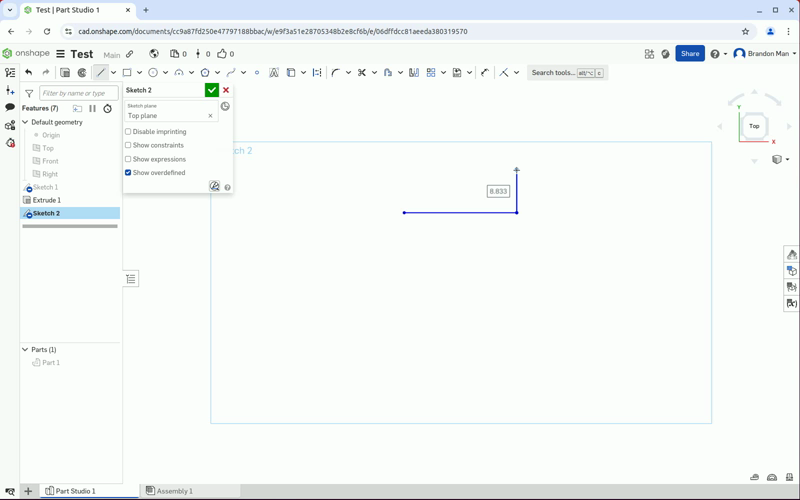
mouse_move(404, 169)
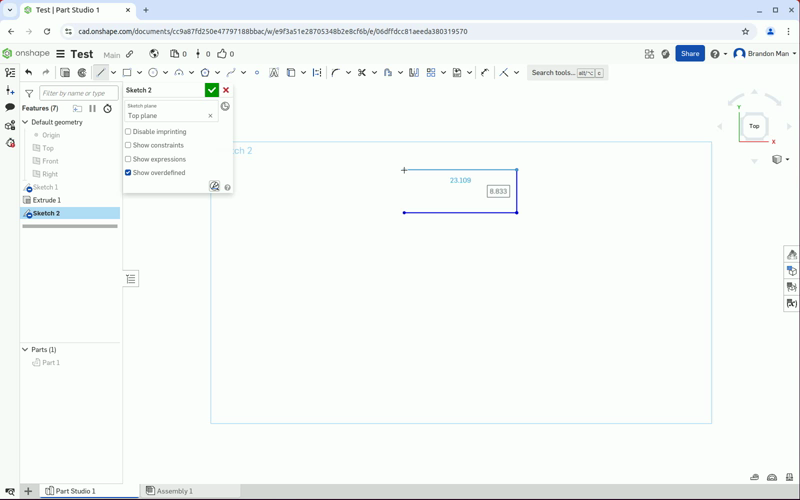
click(404, 169)
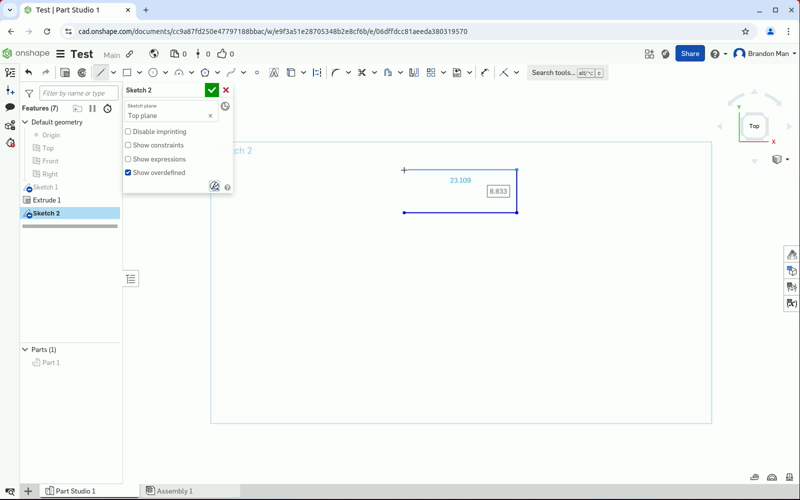
key_up(shift)
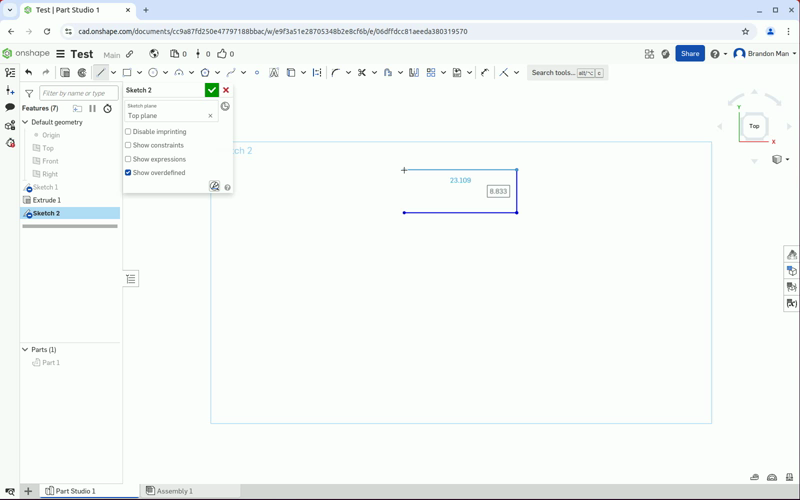
mouse_move(434, 169)
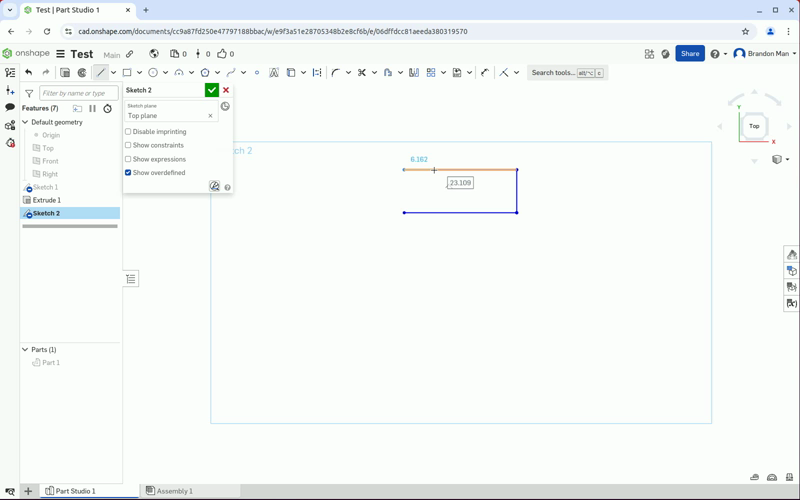
key_down(shift)
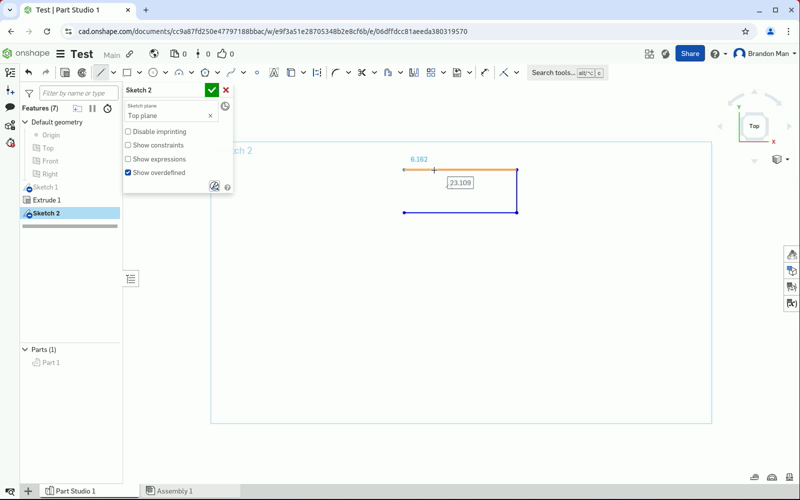
mouse_move(404, 212)
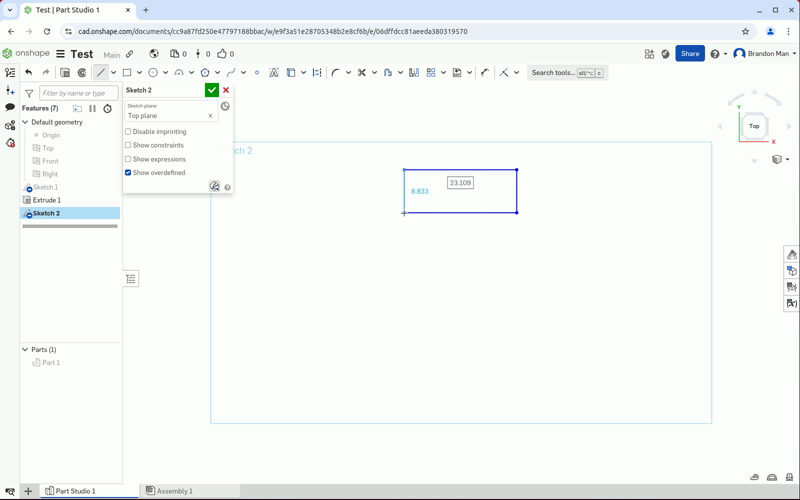
key_up(shift)
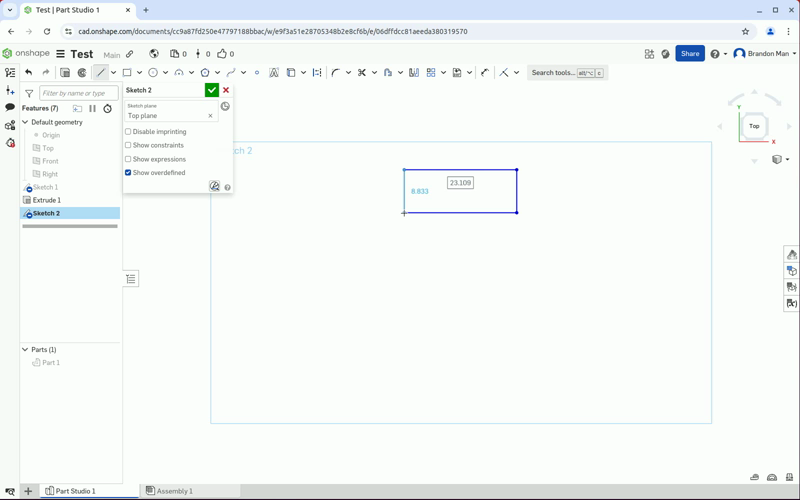
click(404, 212)
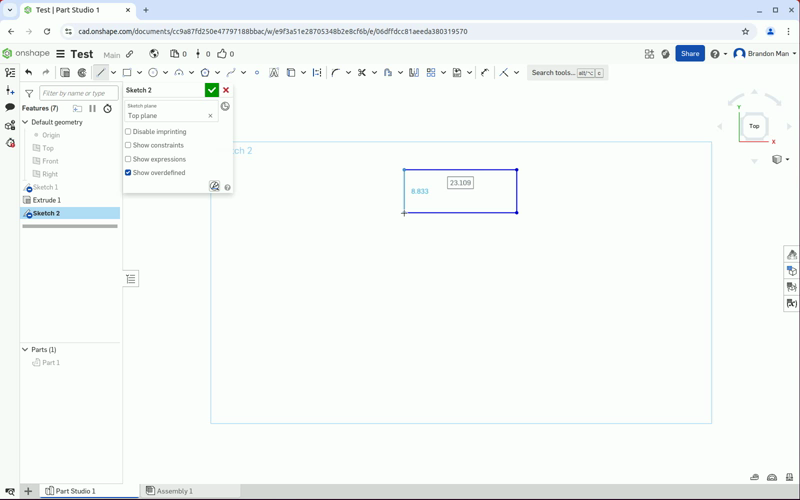
key(esc)
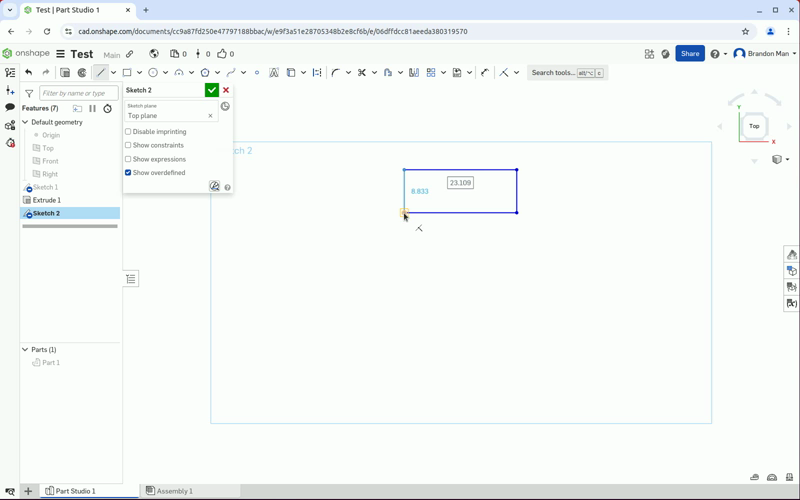
mouse_move(456, 208)
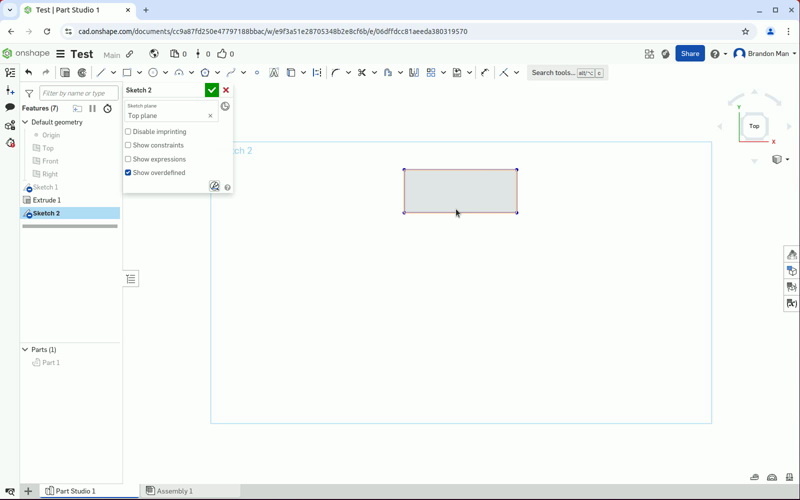
click(456, 208)
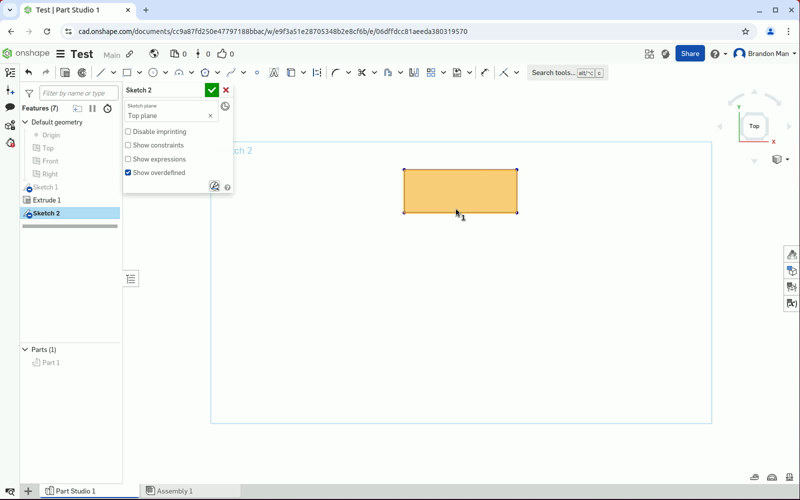
mouse_move(73, 352)
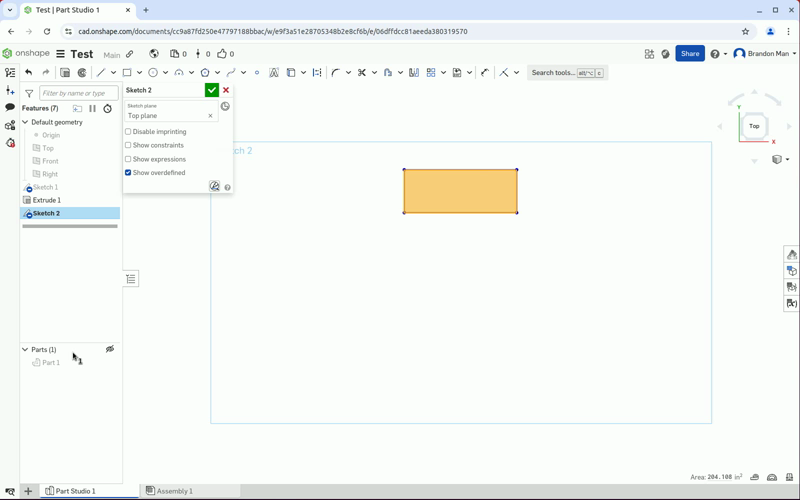
key(shift+y)
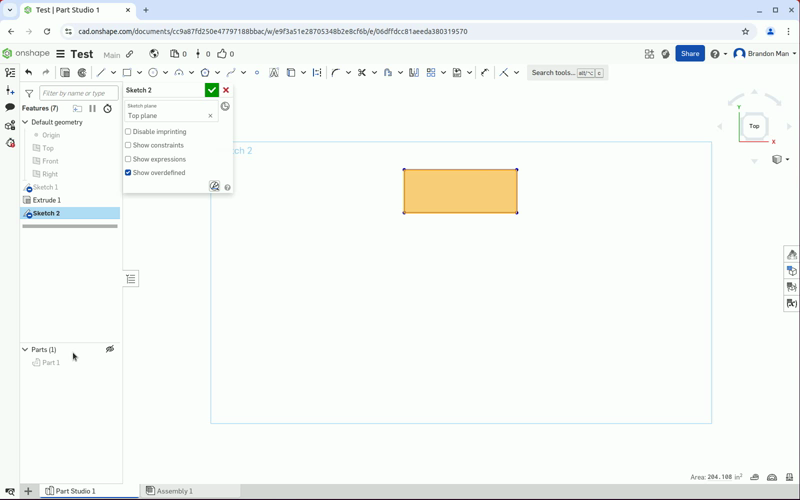
key(shift+e)
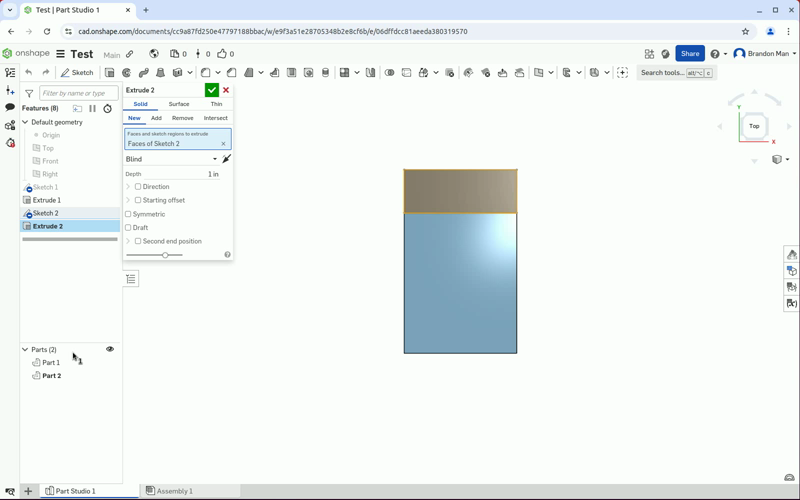
mouse_move(143, 106)
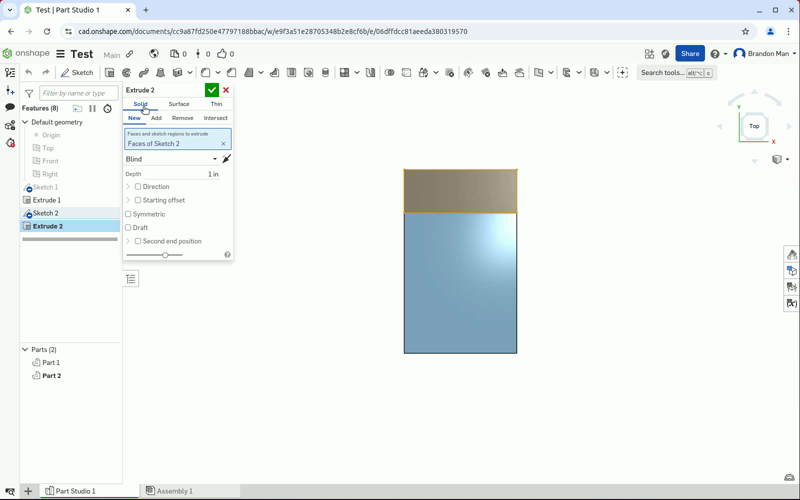
click(143, 106)
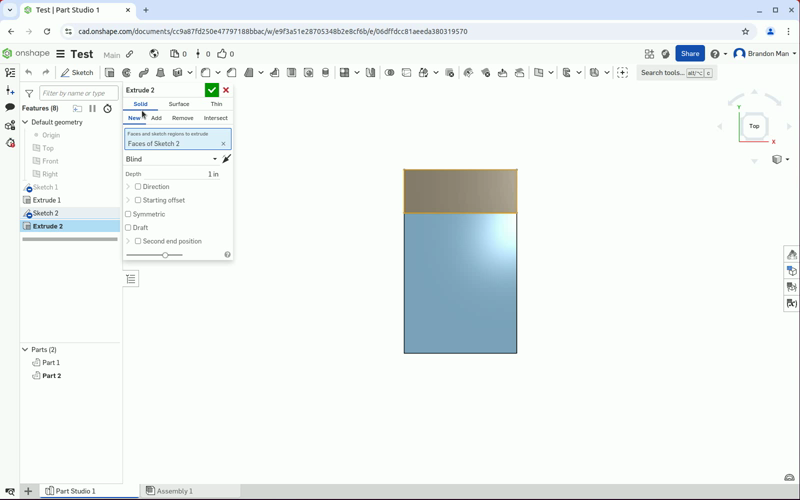
mouse_move(137, 120)
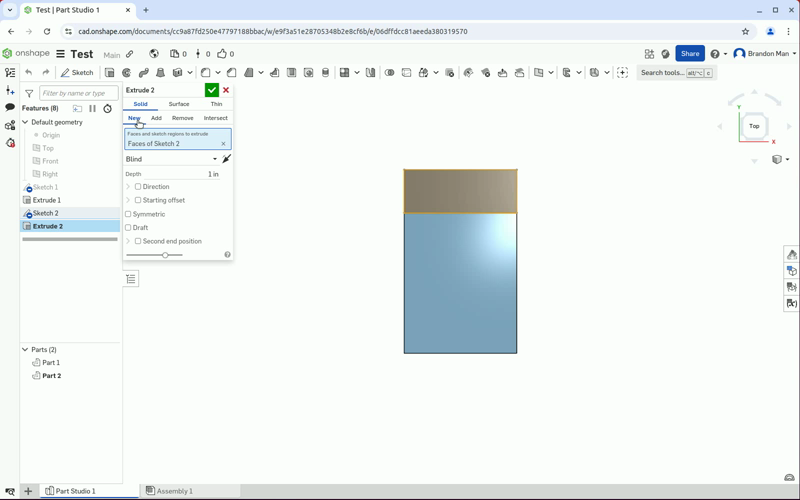
click(137, 120)
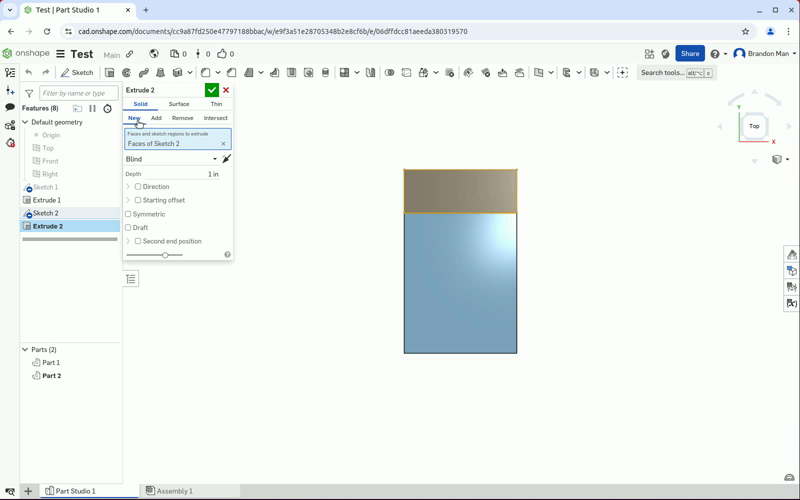
key(tab, 4)
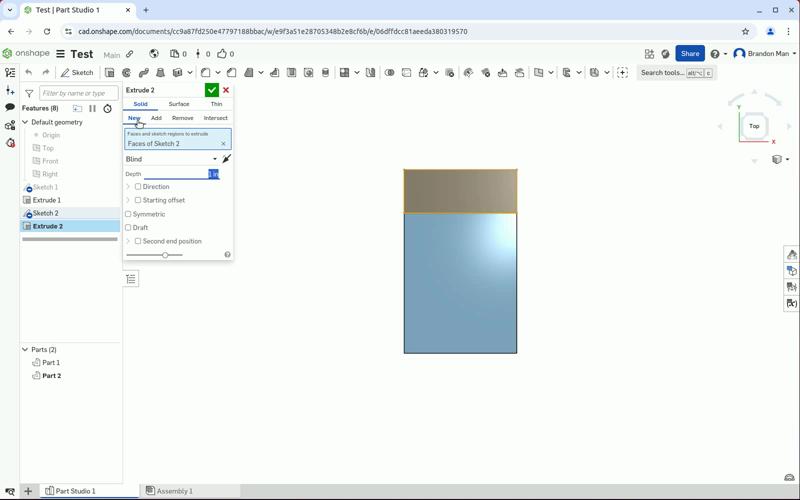
text(23.108)
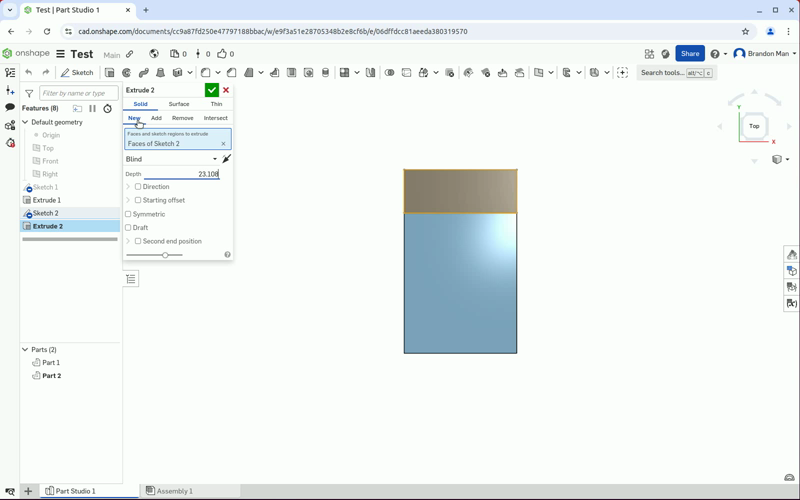
key(enter)
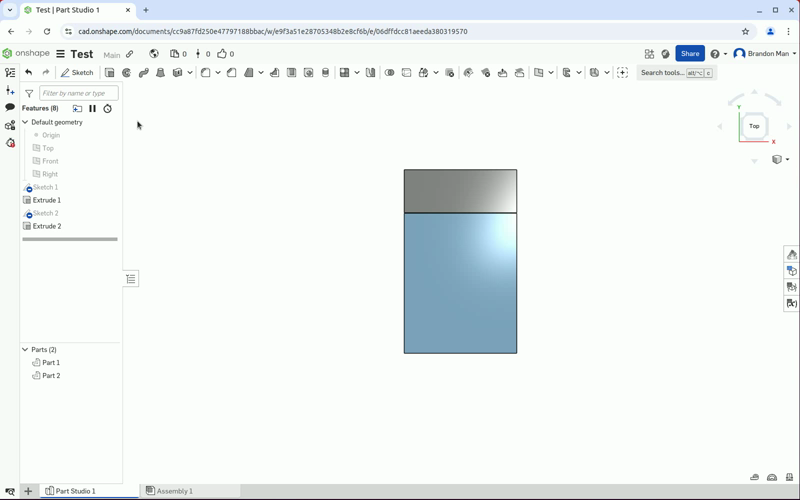
key(shift+h)
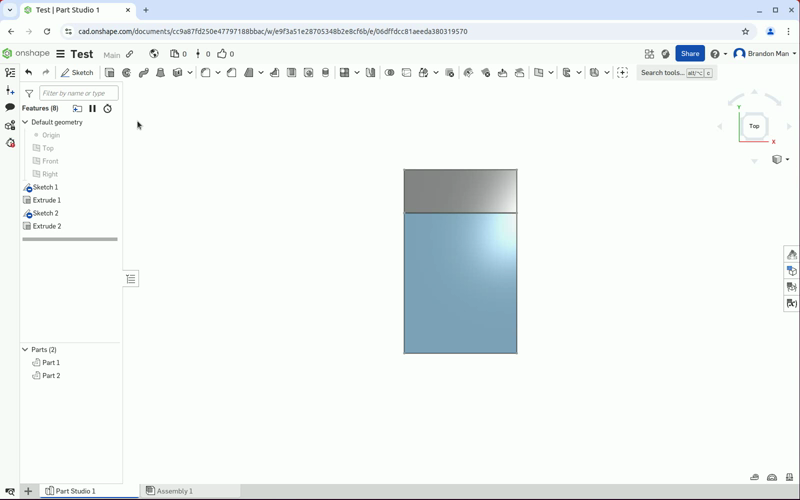
key(shift+h)
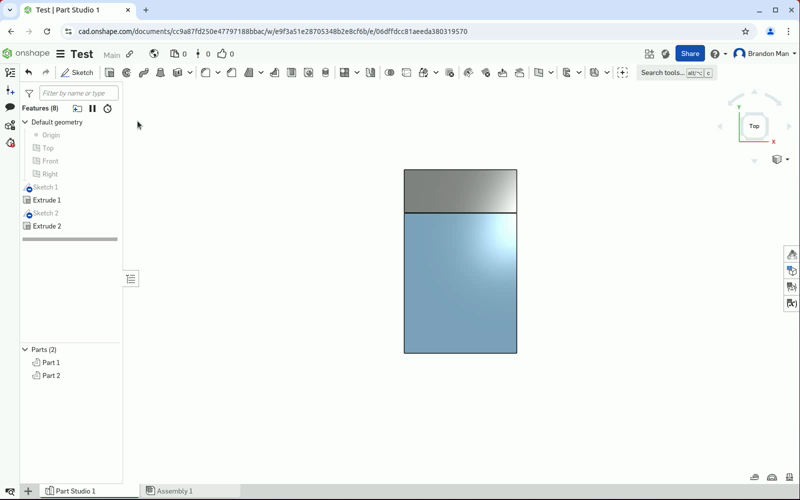
mouse_move(73, 189)
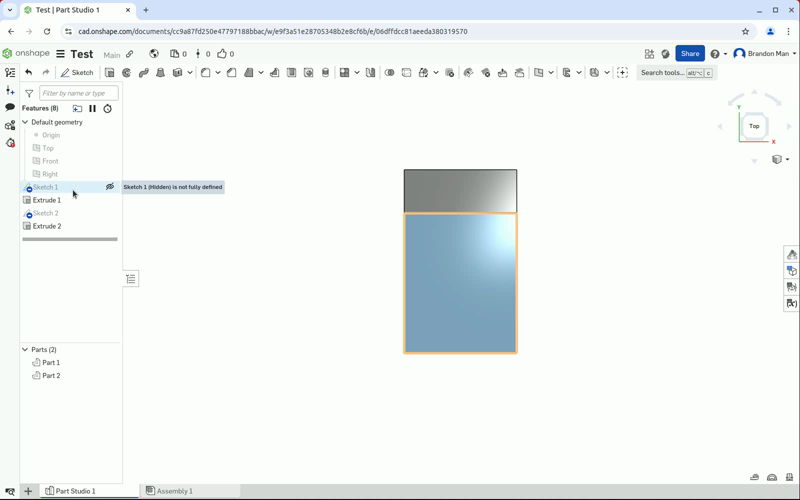
click(73, 189)
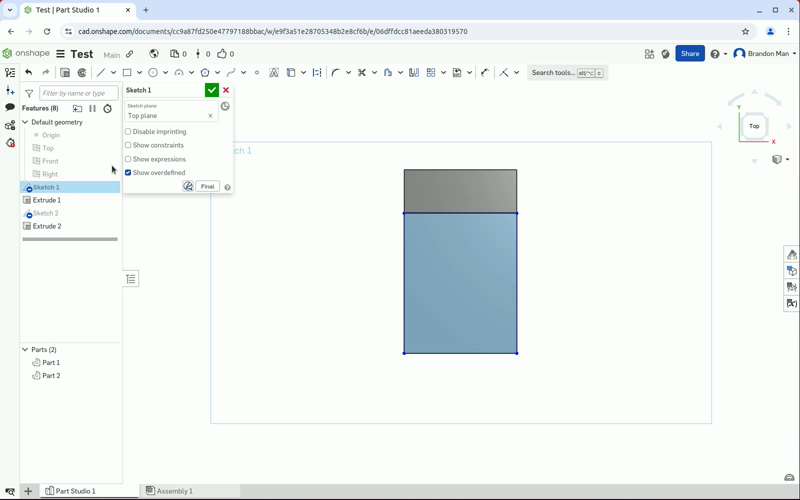
mouse_move(229, 92)
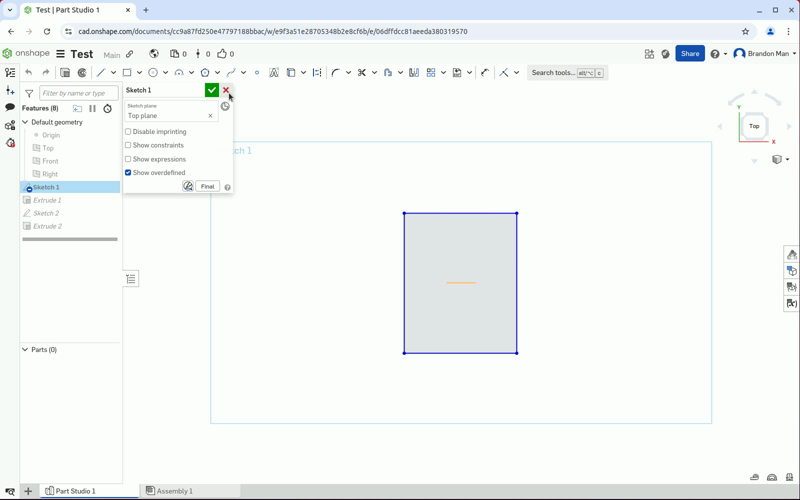
click(229, 92)
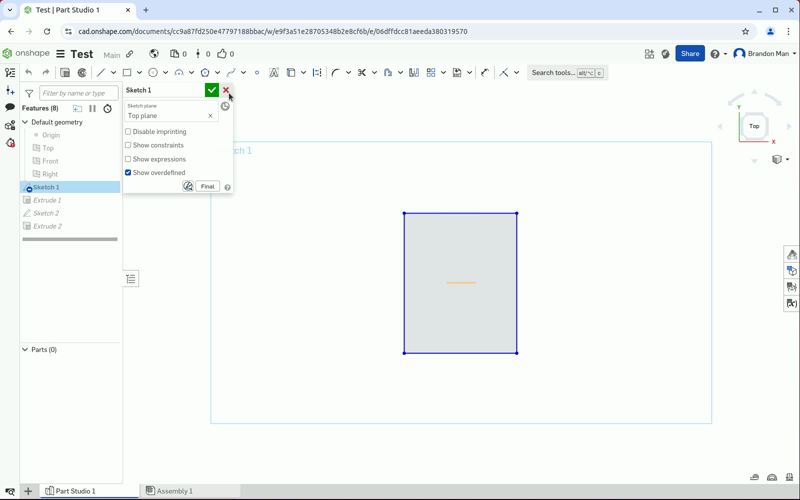
key(shift+s)
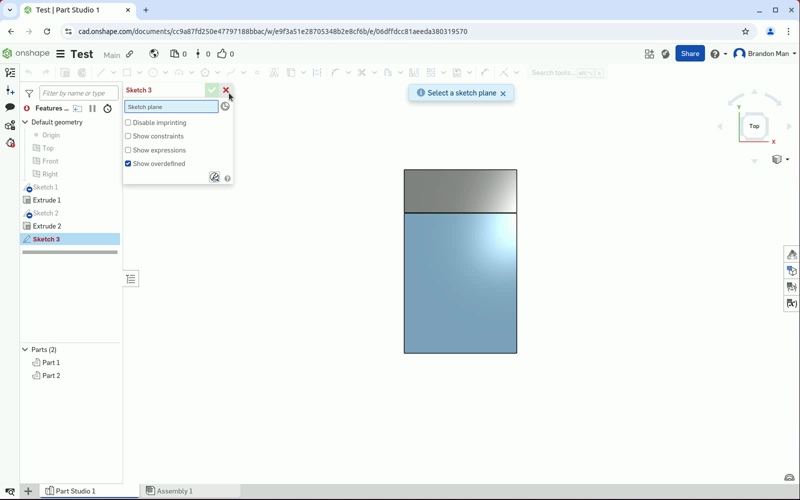
mouse_move(73, 150)
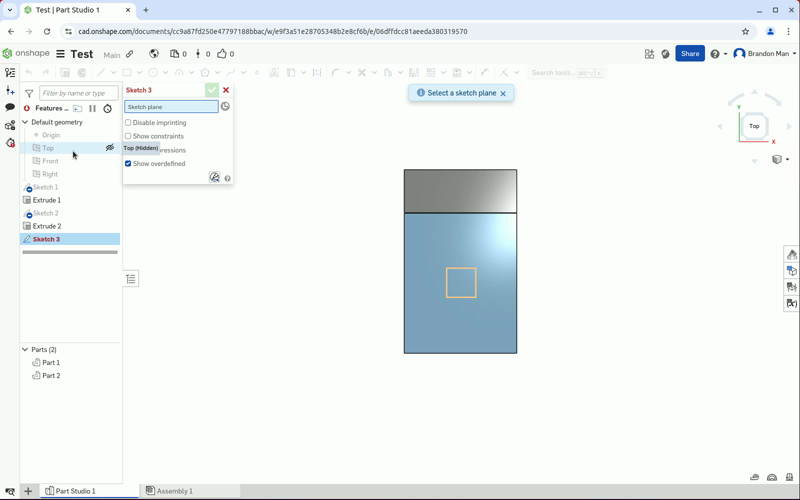
click(73, 150)
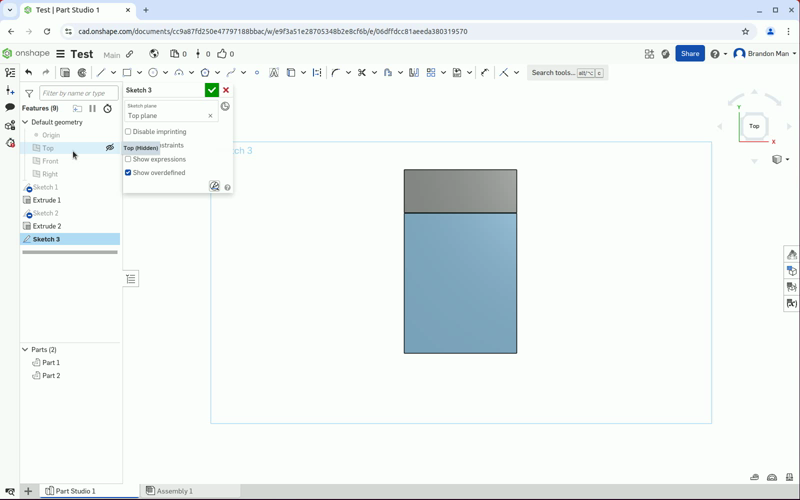
mouse_move(73, 352)
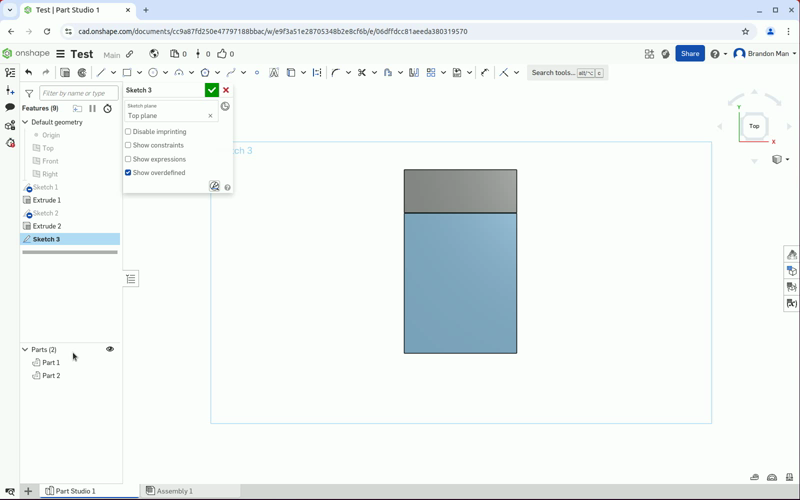
key(y)
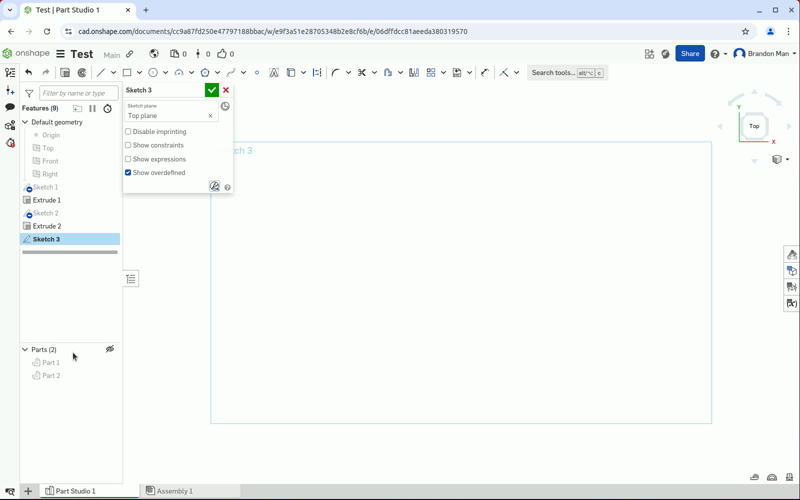
key(l)
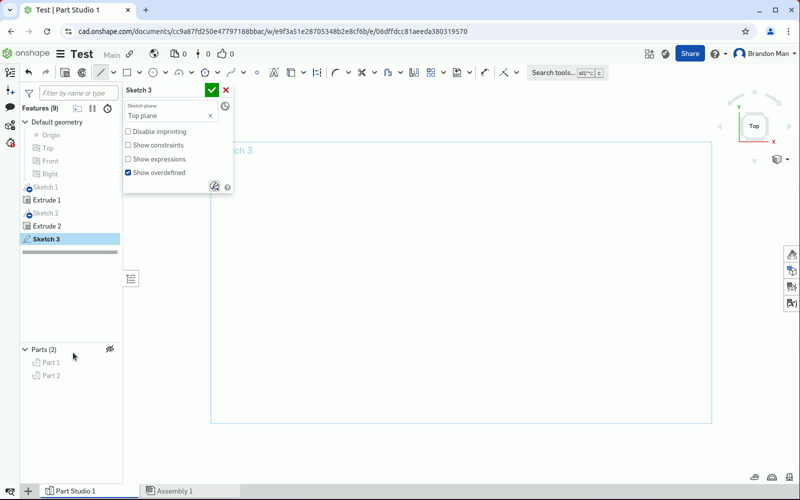
key_down(shift)
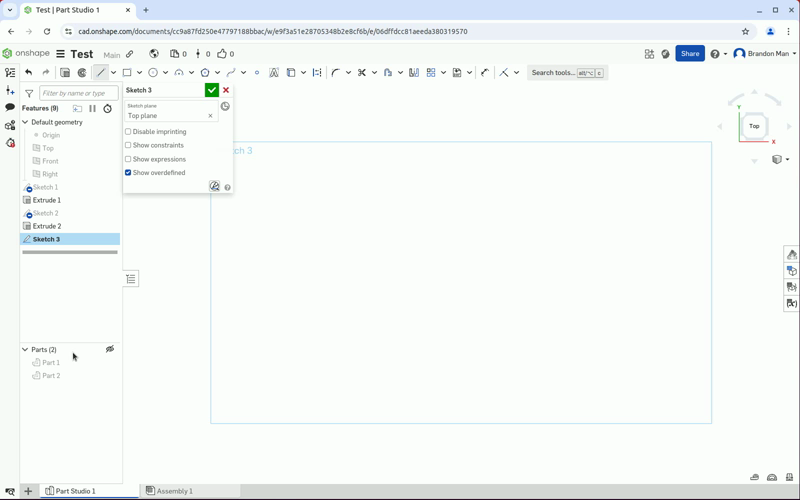
mouse_move(404, 395)
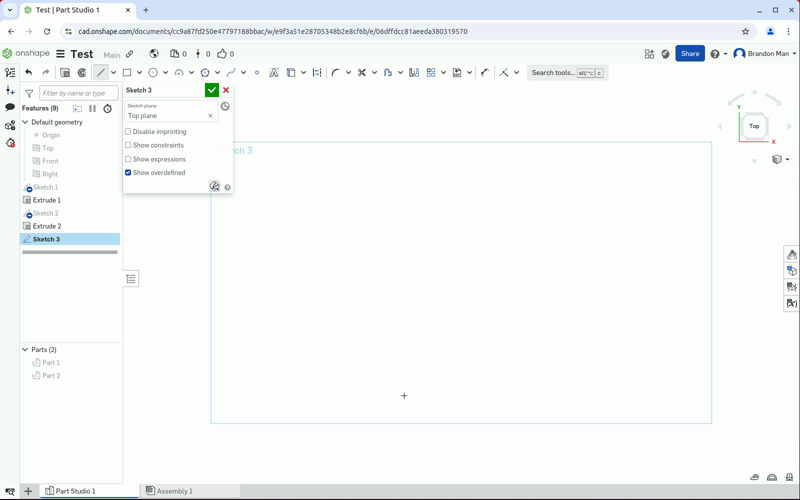
click(404, 395)
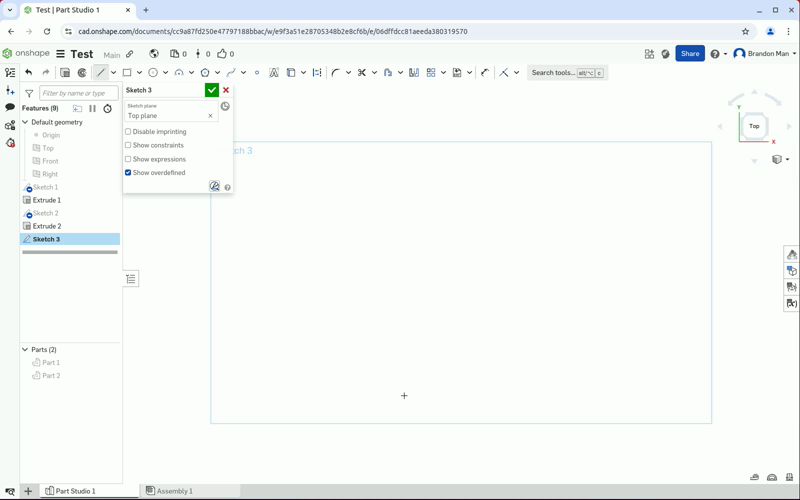
key_up(shift)
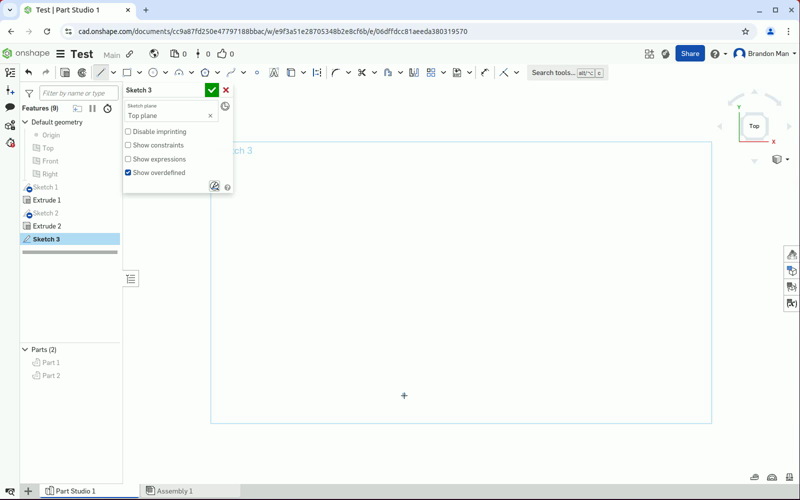
key_down(shift)
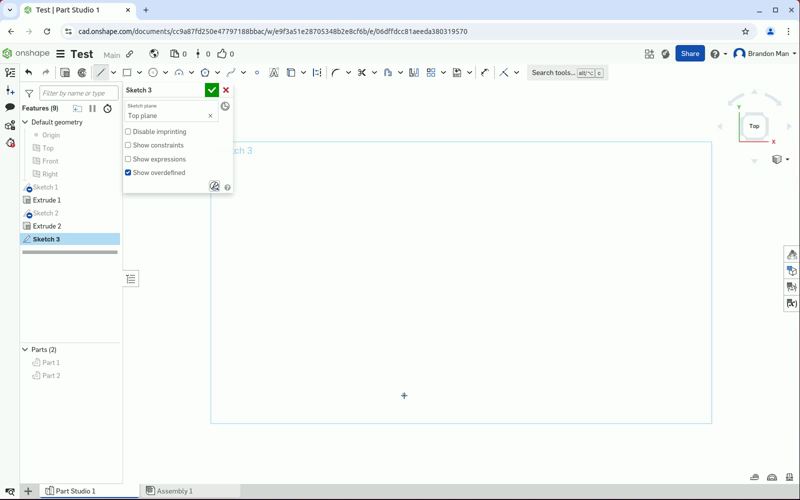
mouse_move(516, 395)
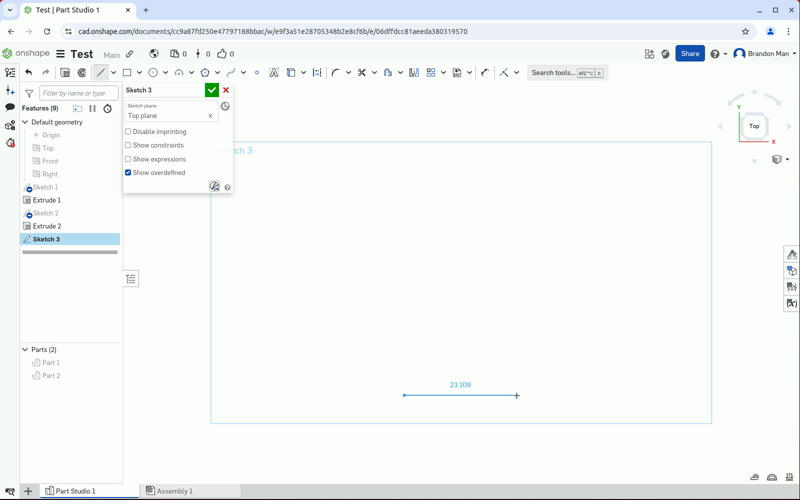
click(516, 395)
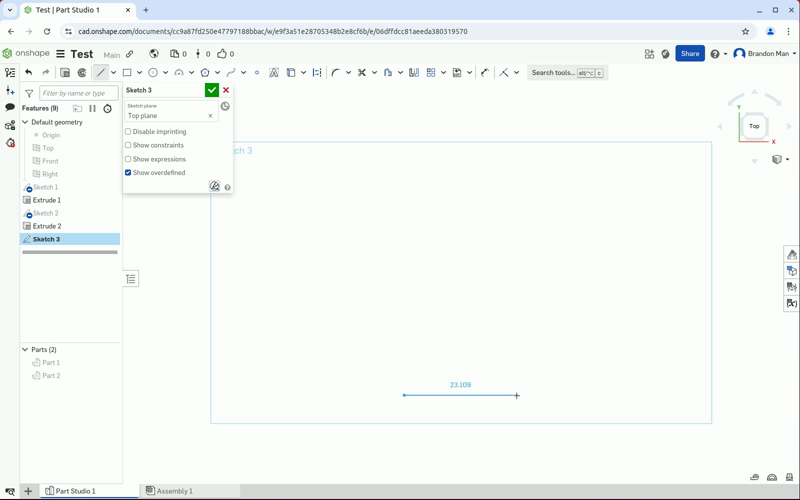
key_up(shift)
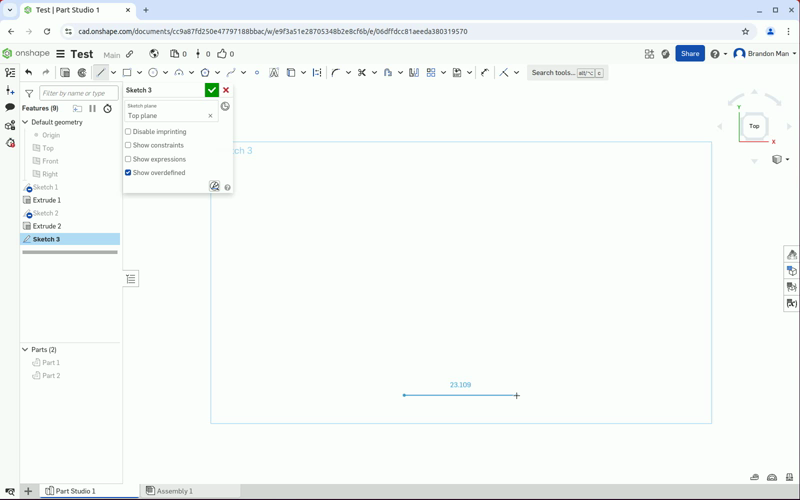
key_down(shift)
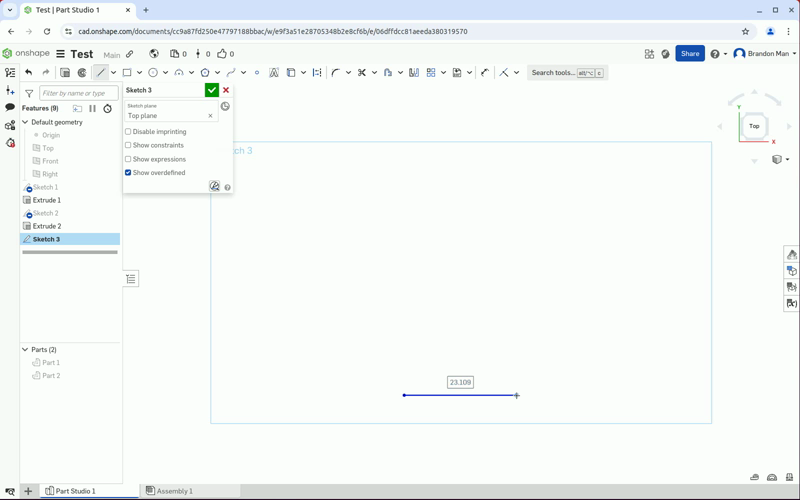
mouse_move(546, 395)
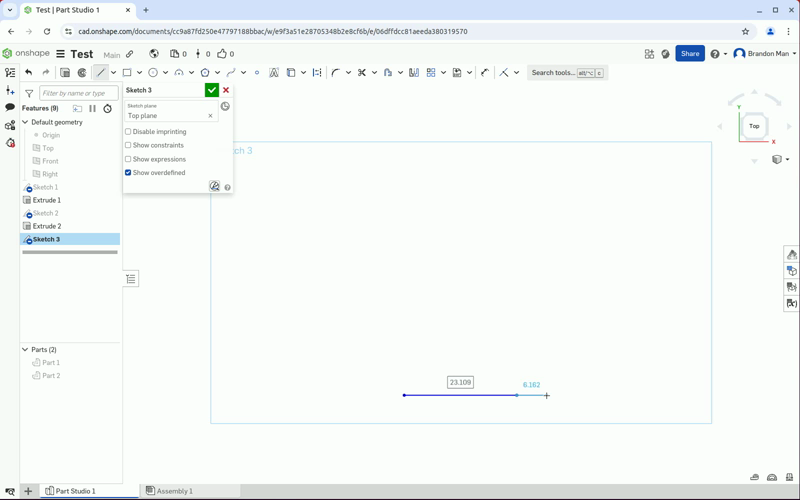
mouse_move(516, 352)
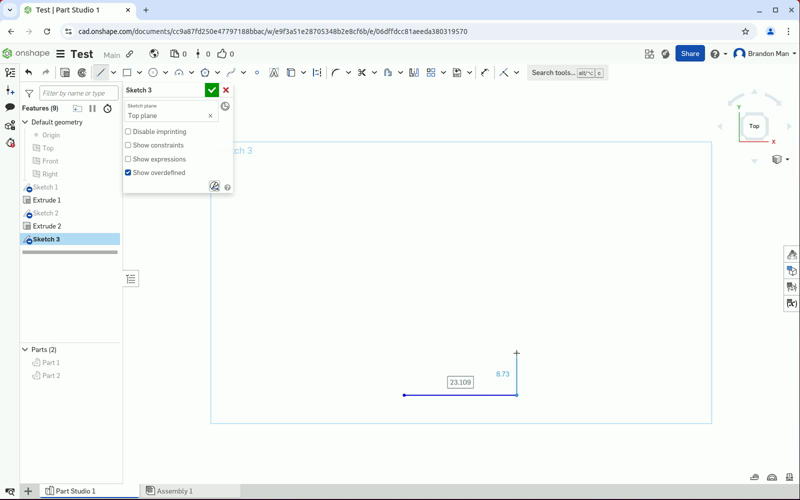
click(516, 352)
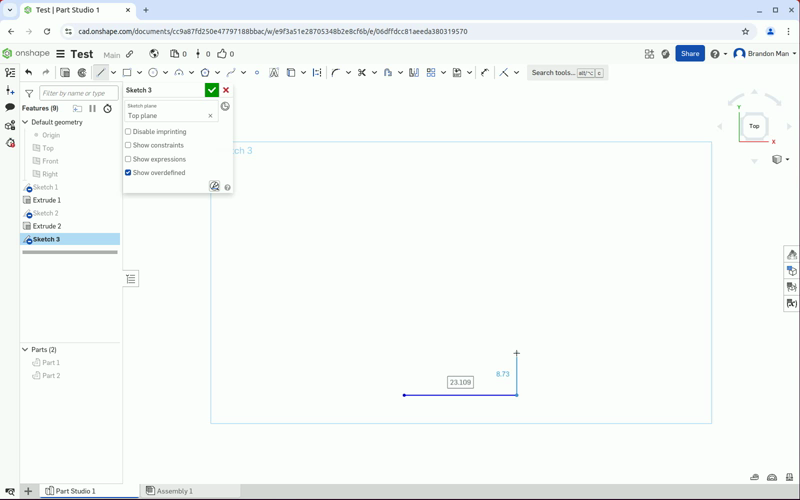
key_up(shift)
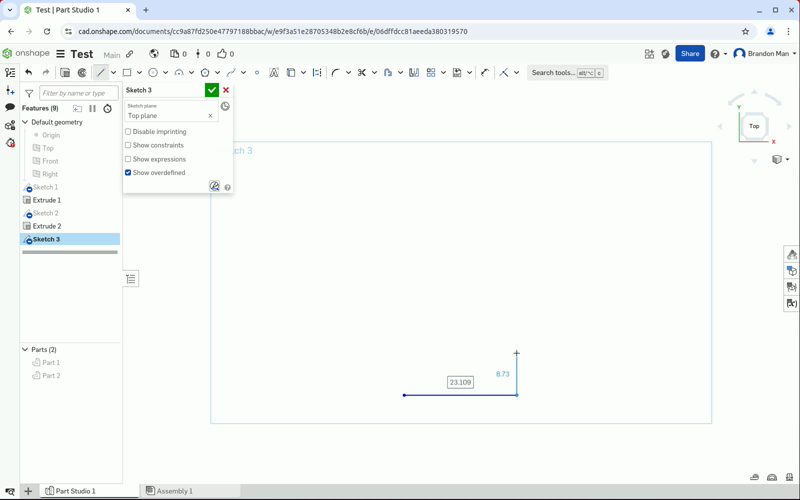
key_down(shift)
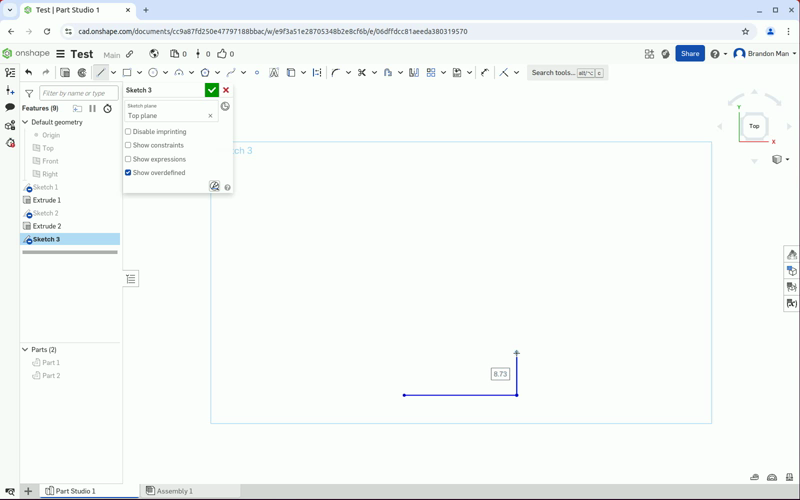
mouse_move(404, 352)
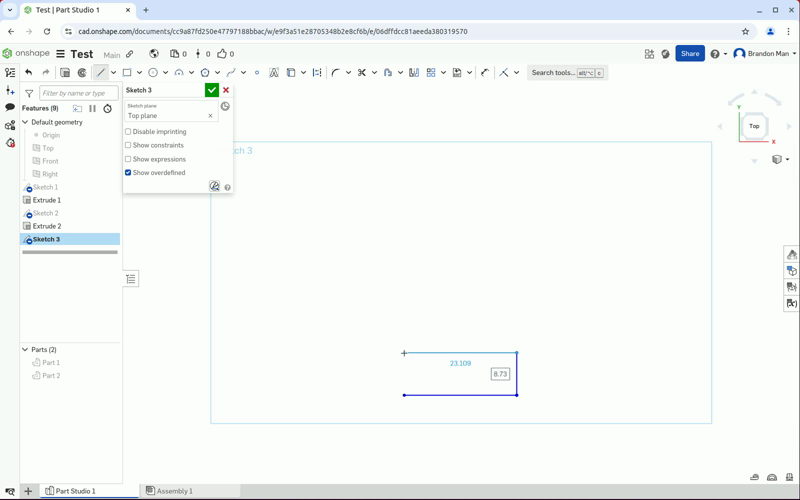
click(404, 352)
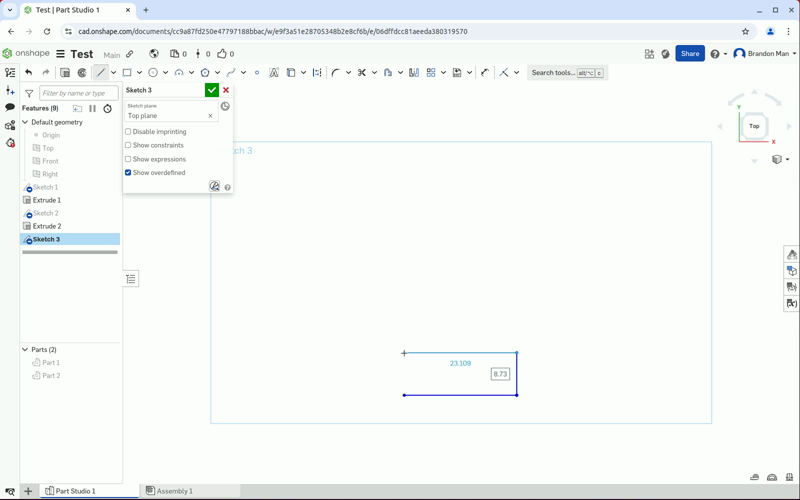
key_up(shift)
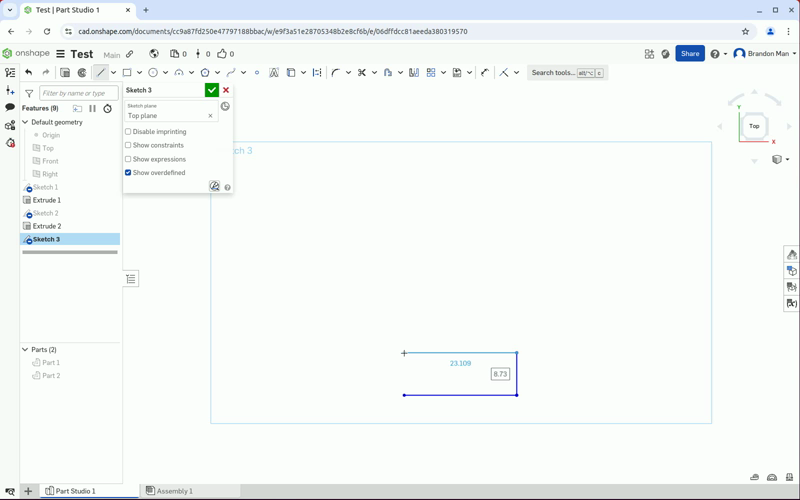
mouse_move(434, 352)
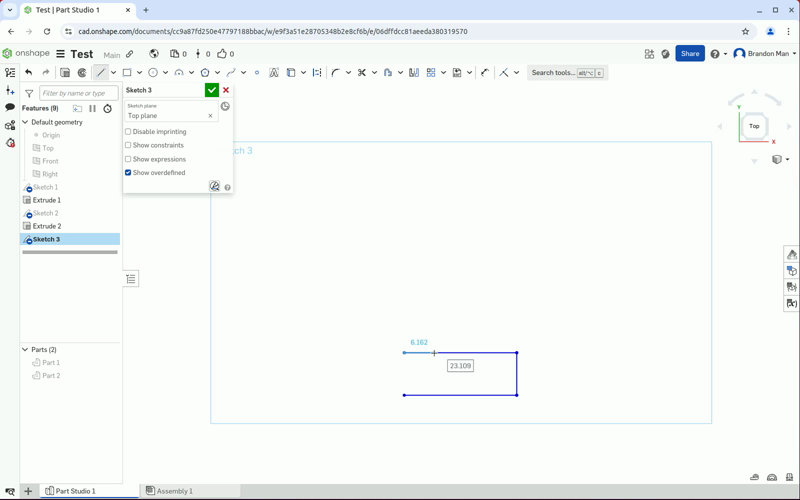
key_down(shift)
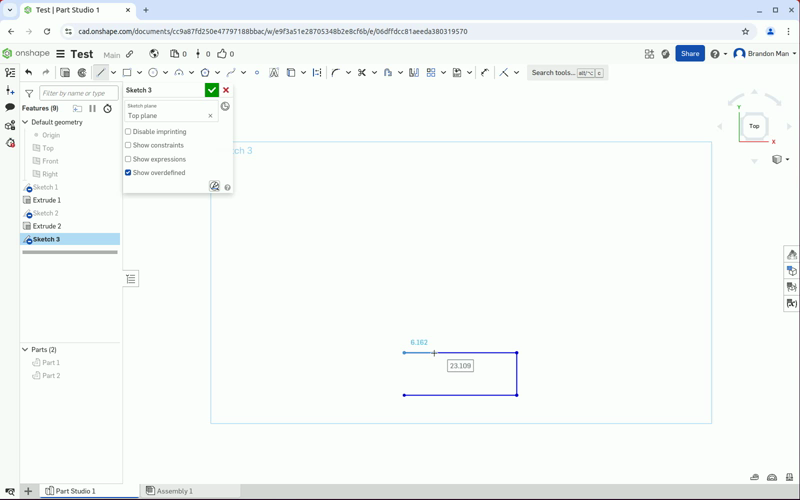
mouse_move(404, 395)
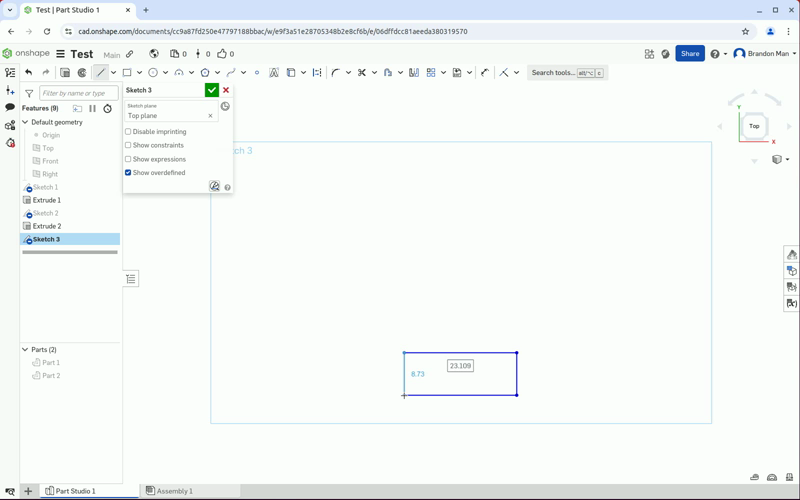
key_up(shift)
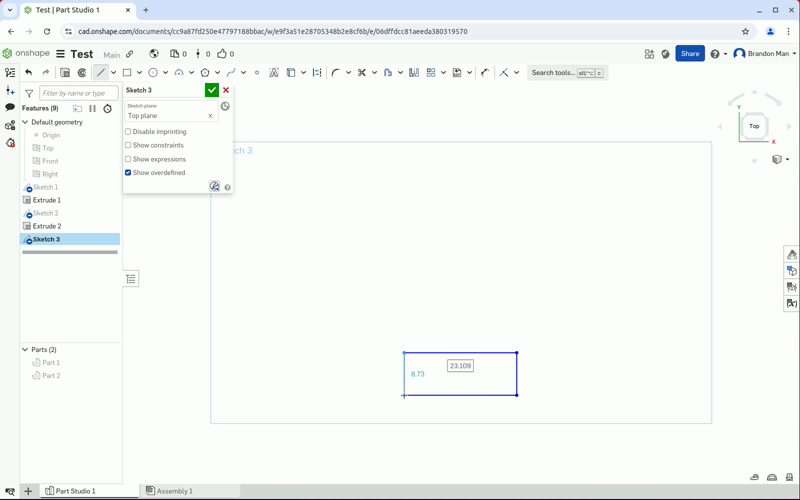
click(404, 395)
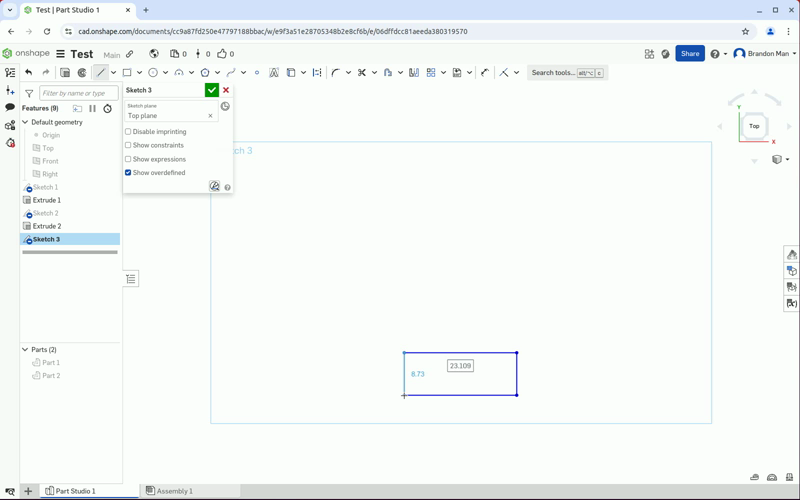
key(esc)
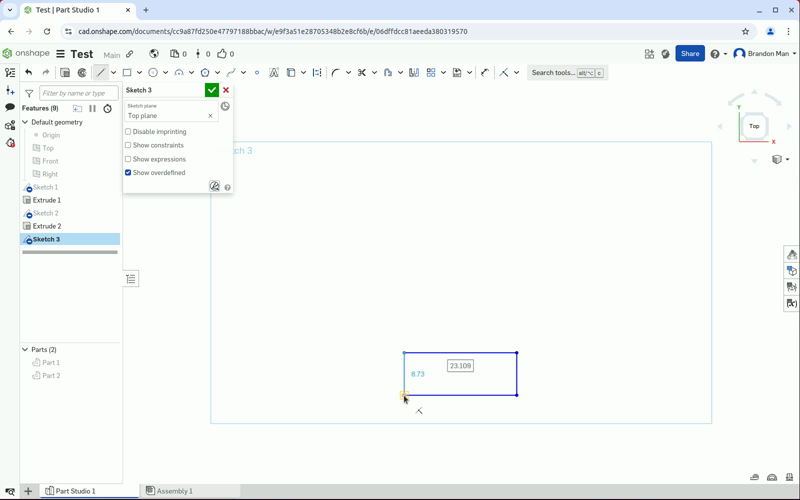
mouse_move(427, 359)
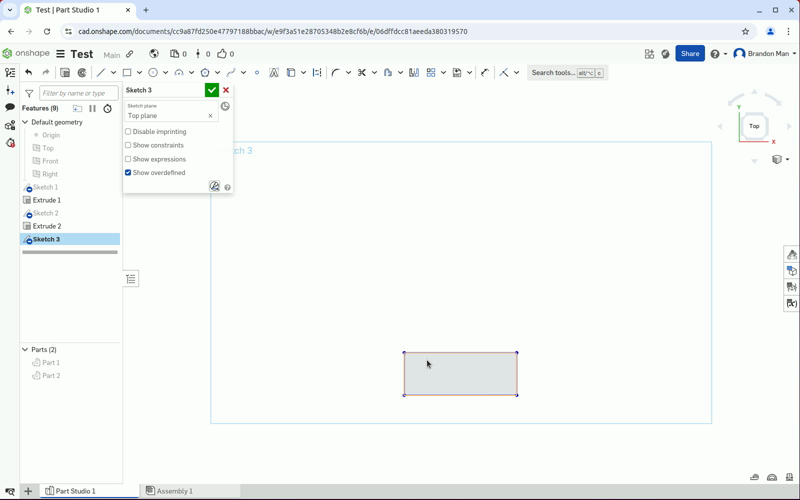
click(427, 359)
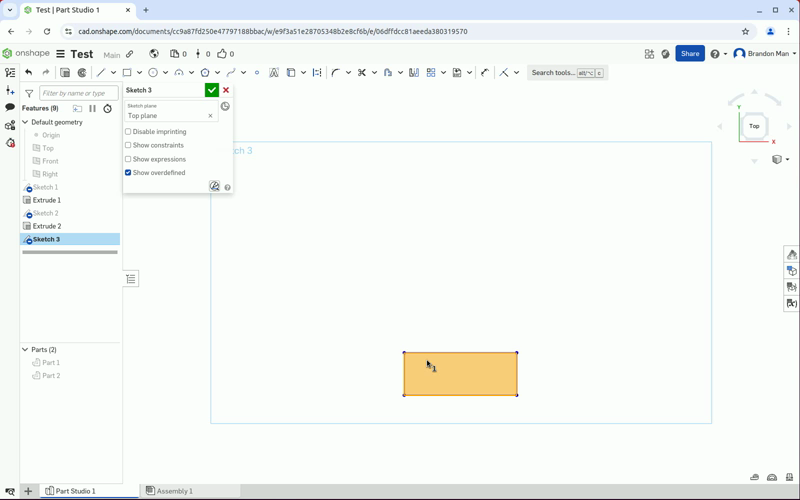
mouse_move(73, 352)
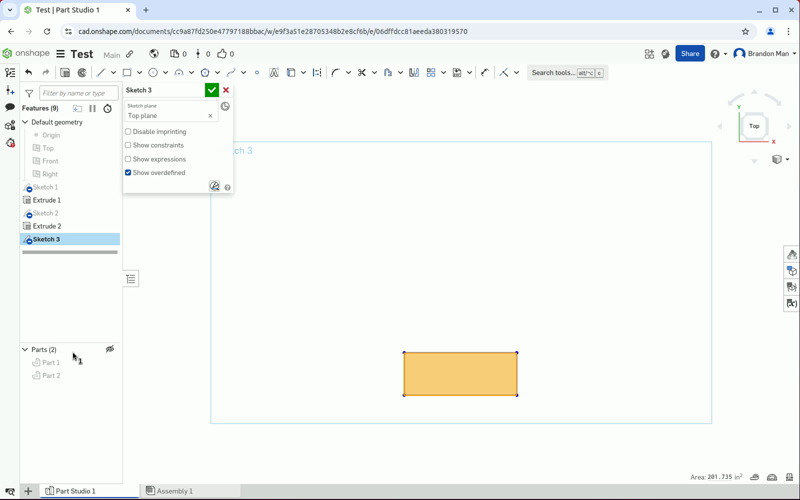
key(shift+y)
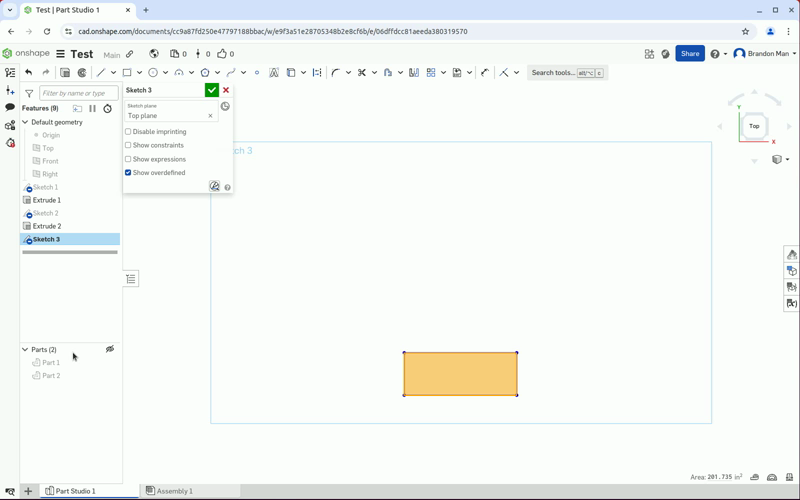
key(shift+e)
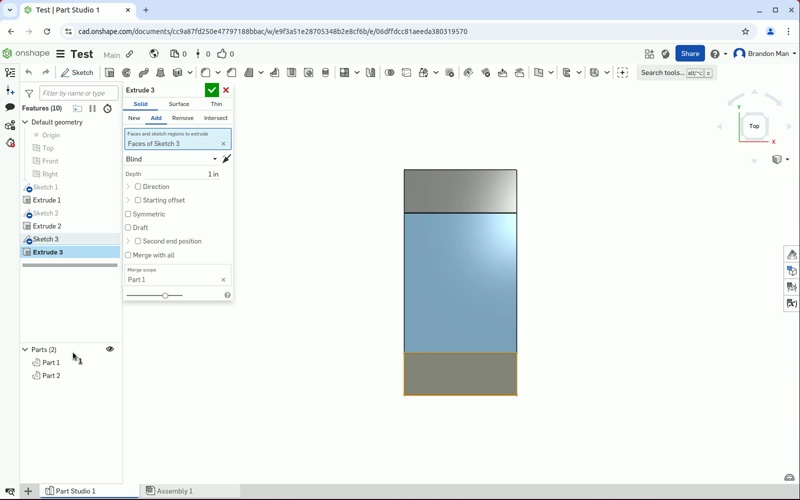
mouse_move(143, 106)
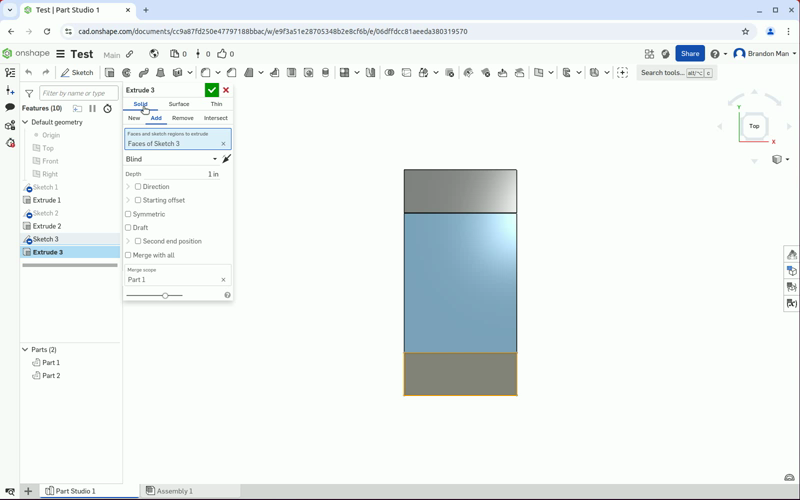
click(143, 106)
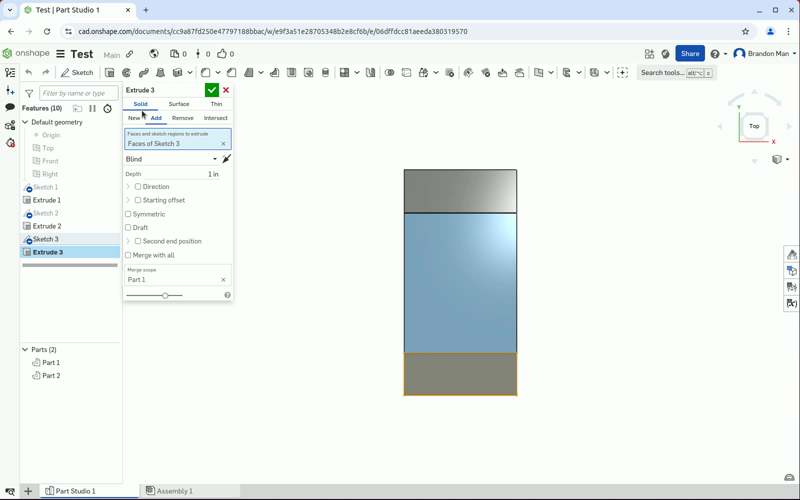
mouse_move(137, 120)
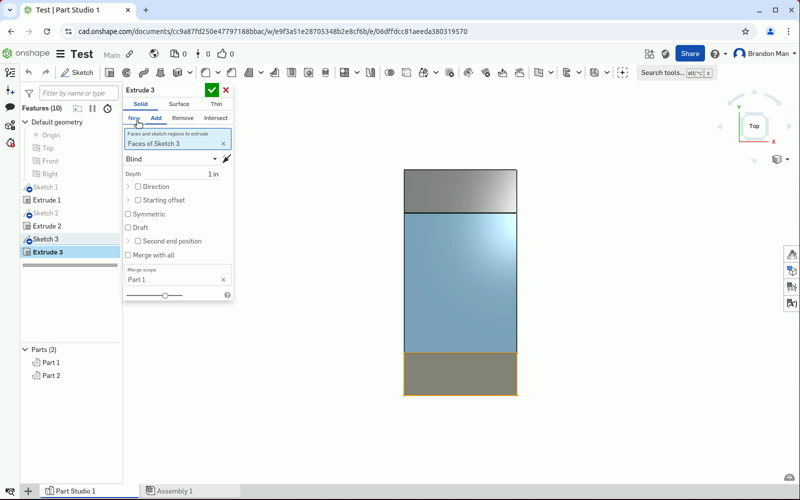
click(137, 120)
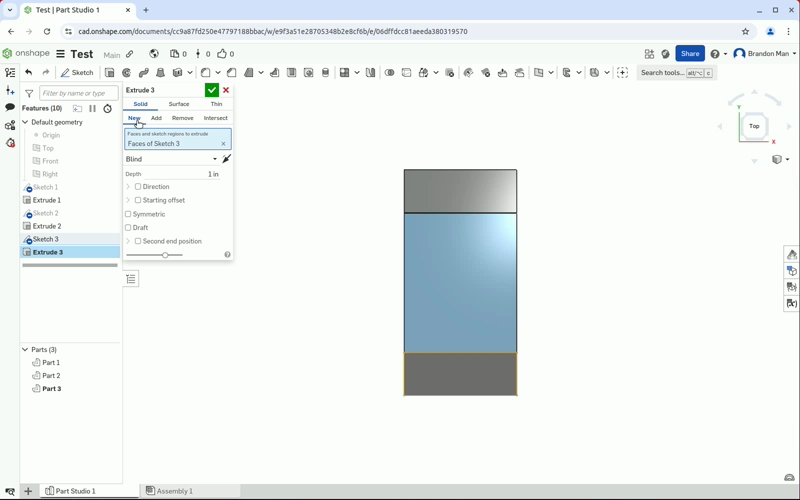
key(tab, 4)
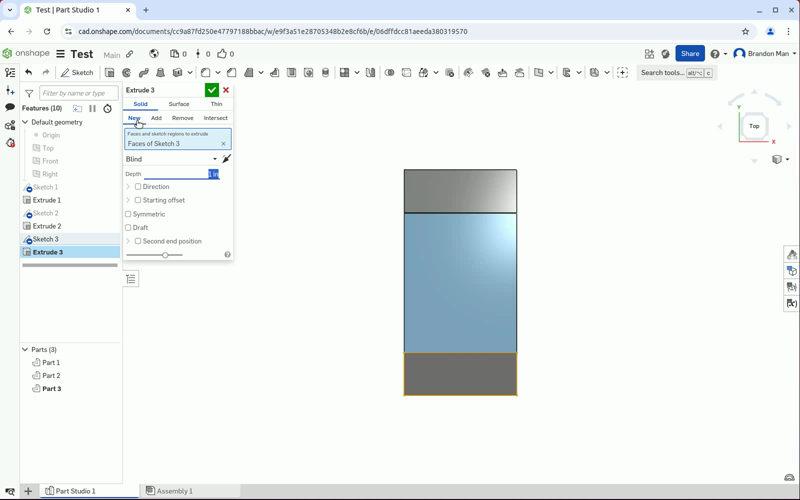
text(23.108)
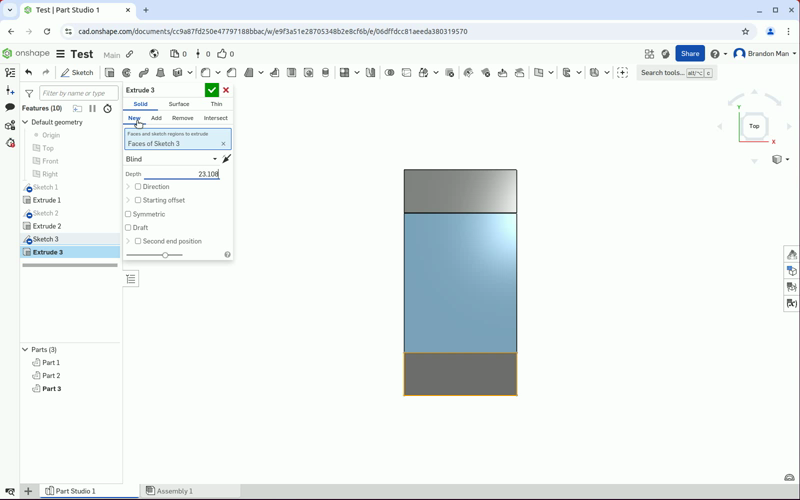
key(enter)
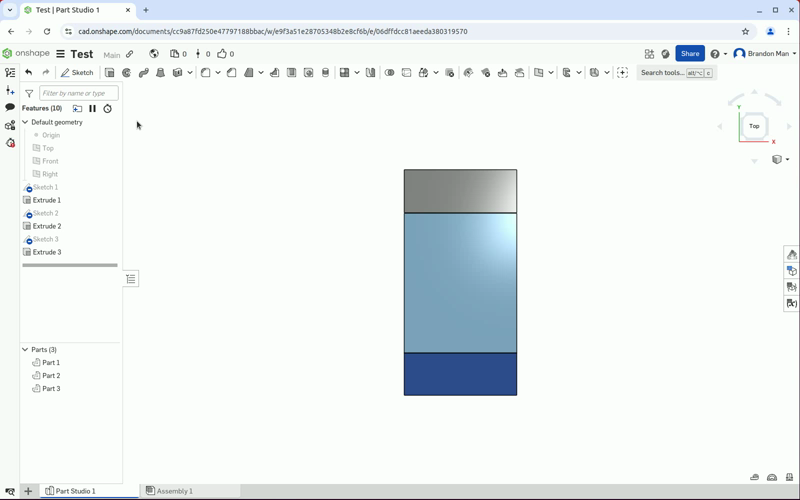
key(shift+h)
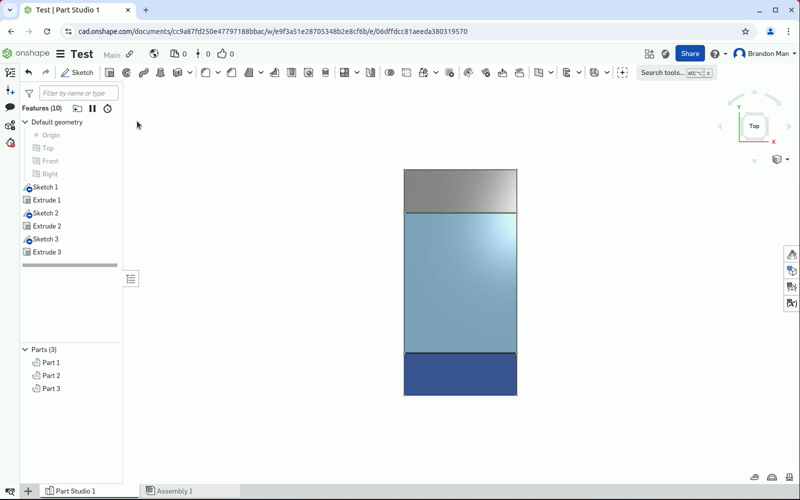
key(shift+h)
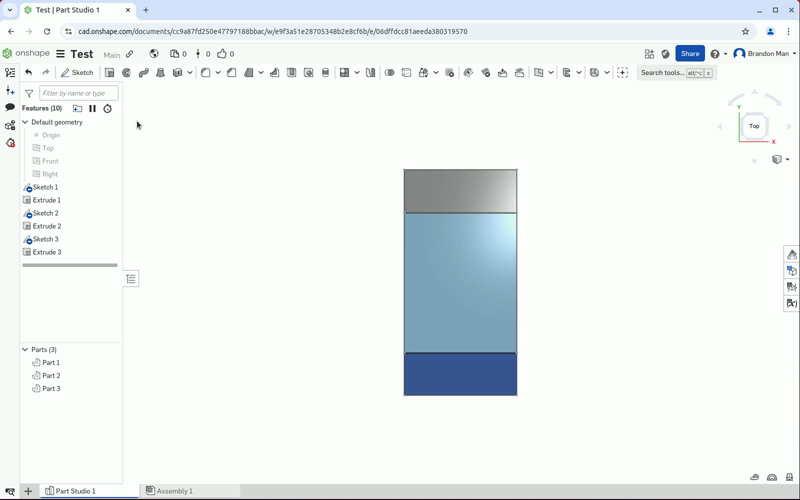
key(shift+7)
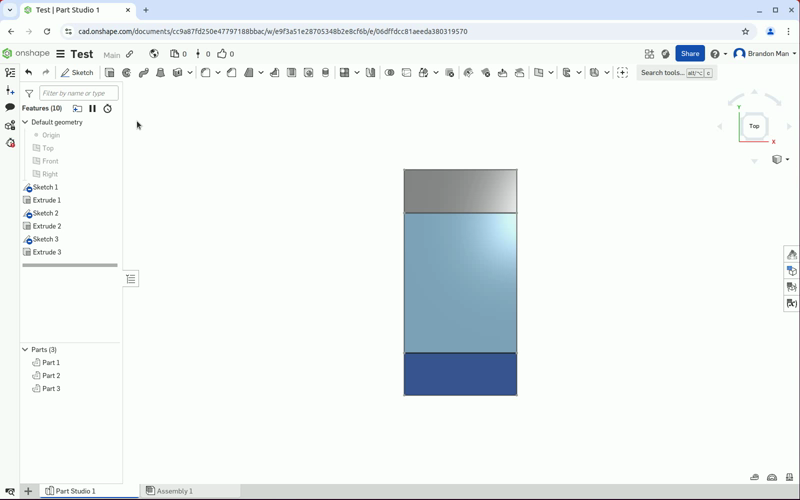
key(up, 3)
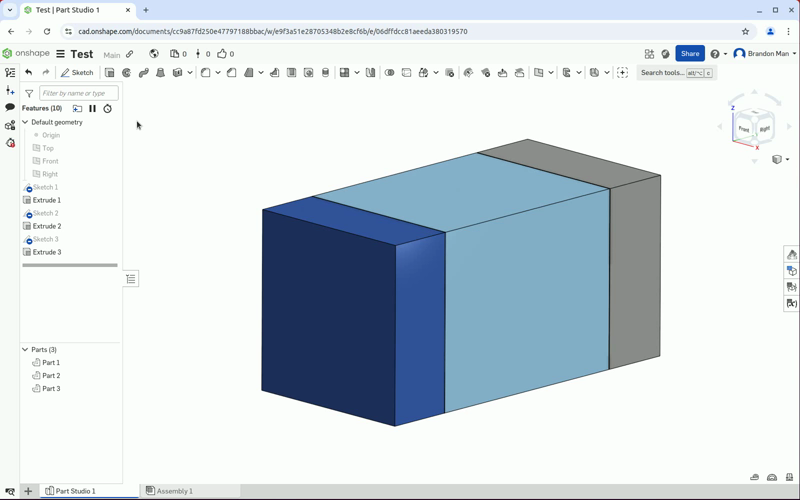
key(left, 3)
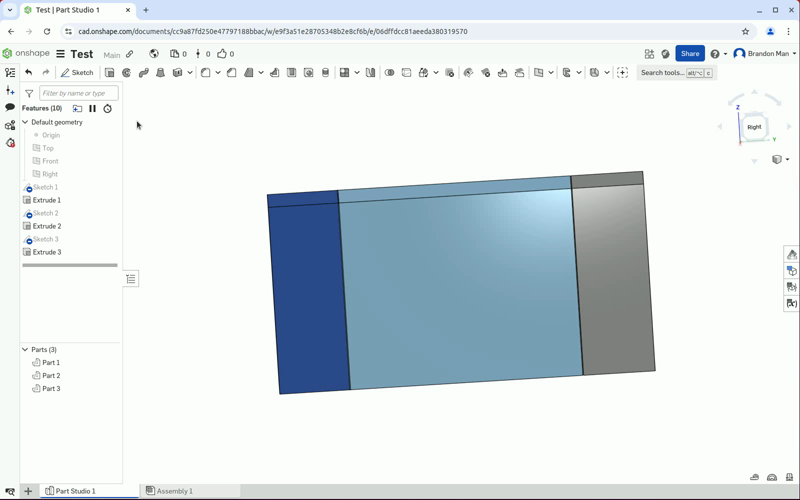
key(right, 3)
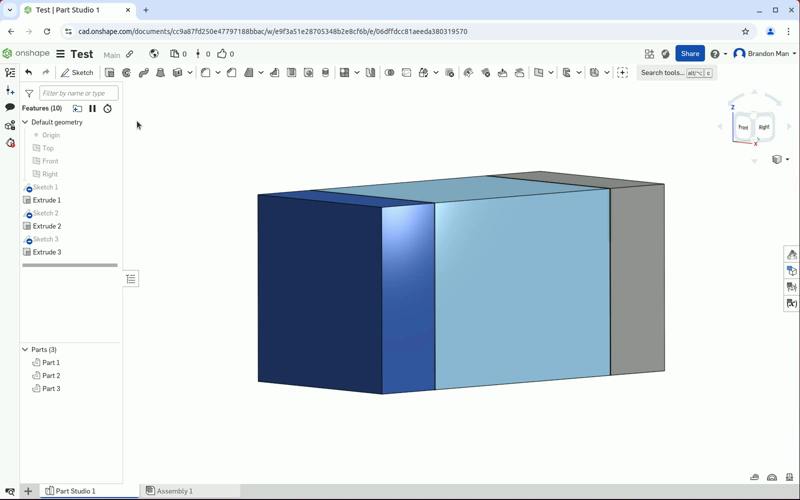
key(down, 3)
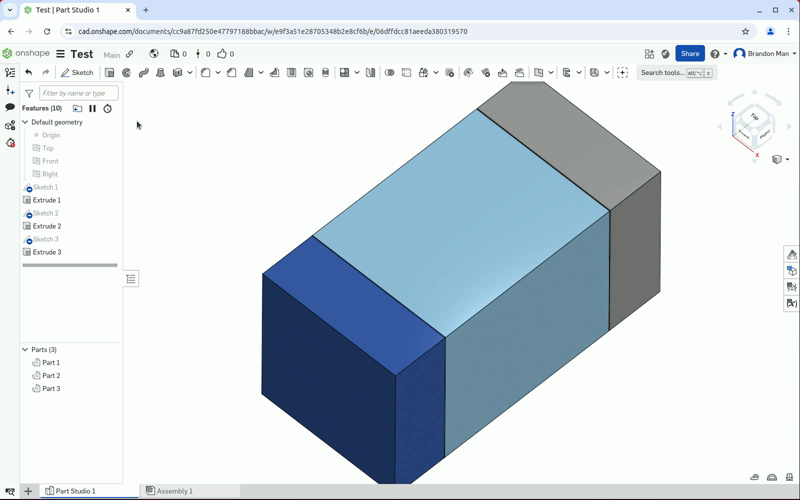
mouse_move(73, 189)
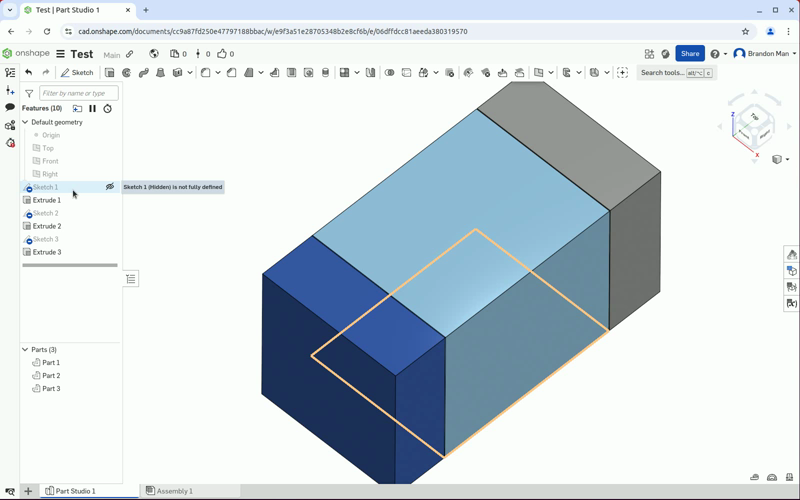
click(73, 189)